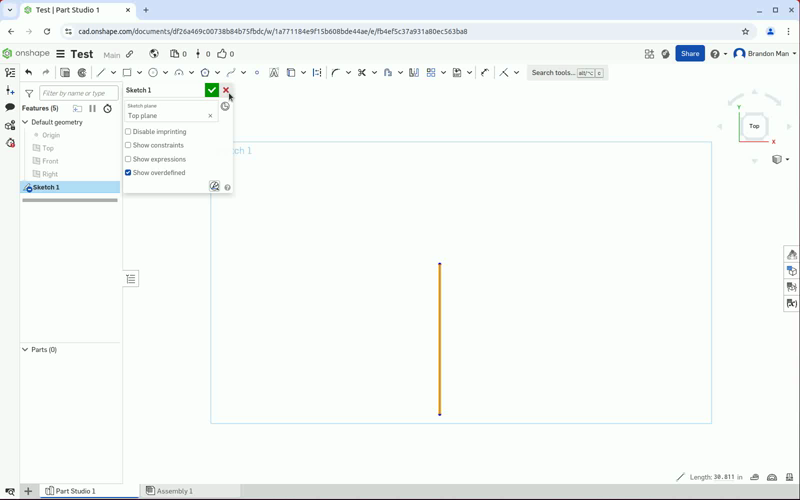
key(shift+h)
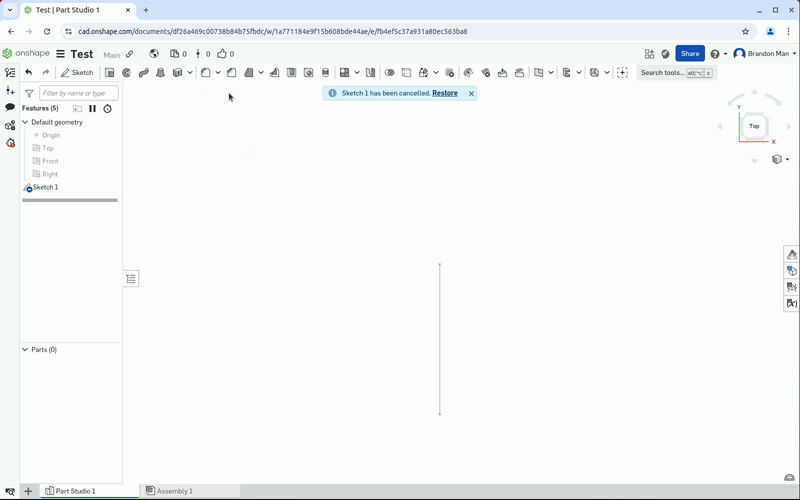
key(shift+s)
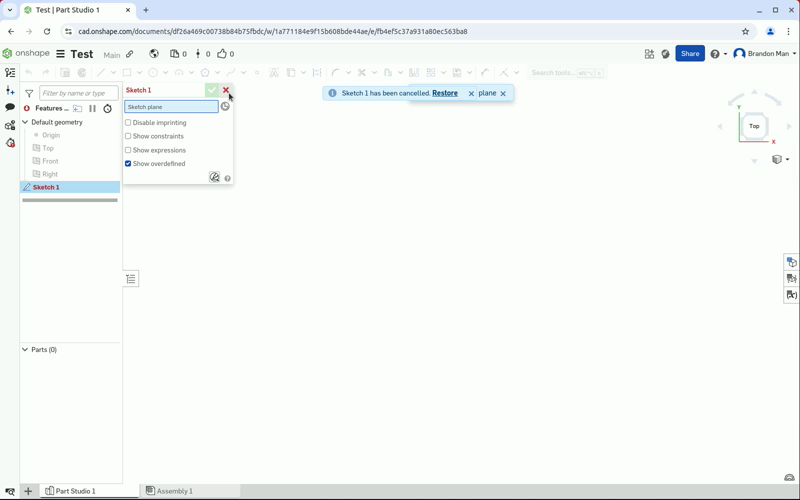
mouse_move(73, 150)
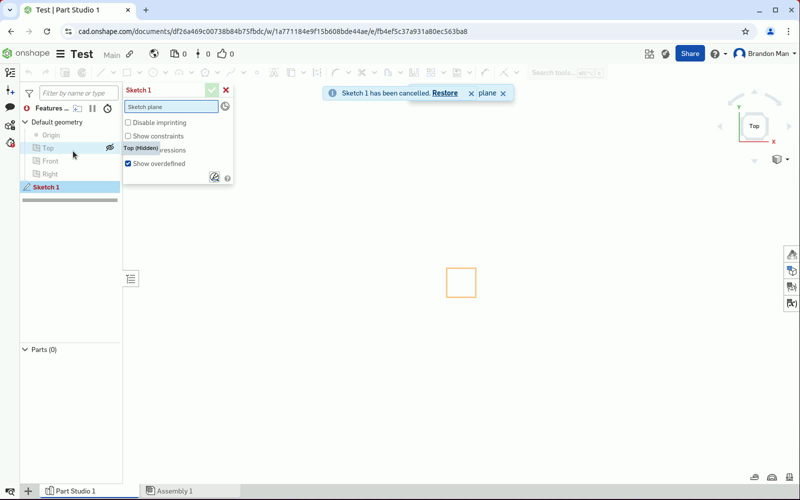
click(73, 150)
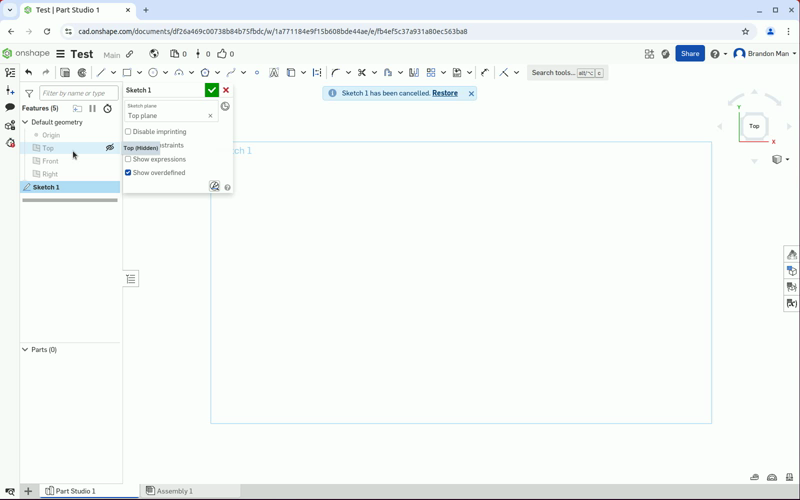
mouse_move(73, 352)
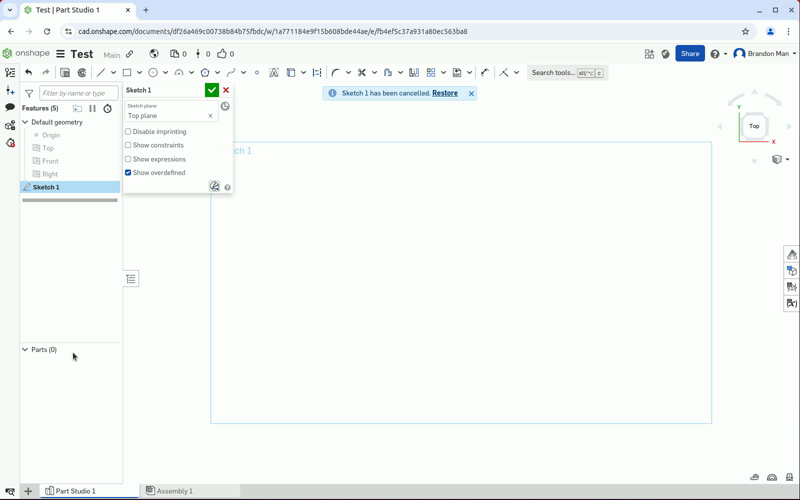
key(y)
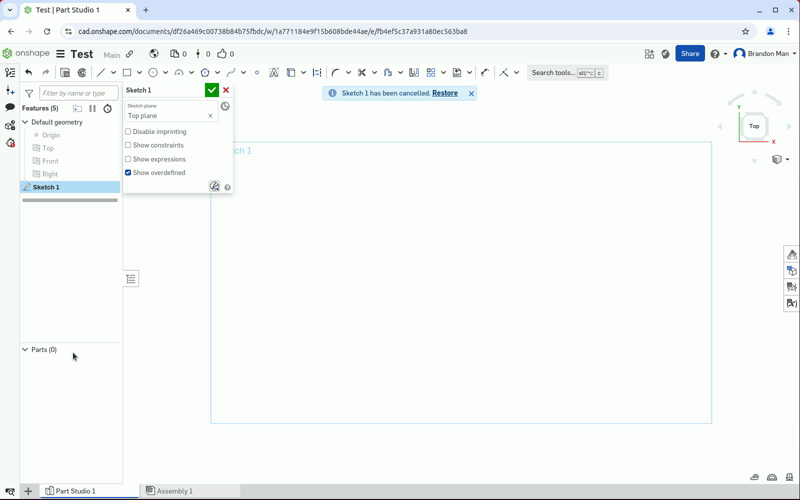
key(l)
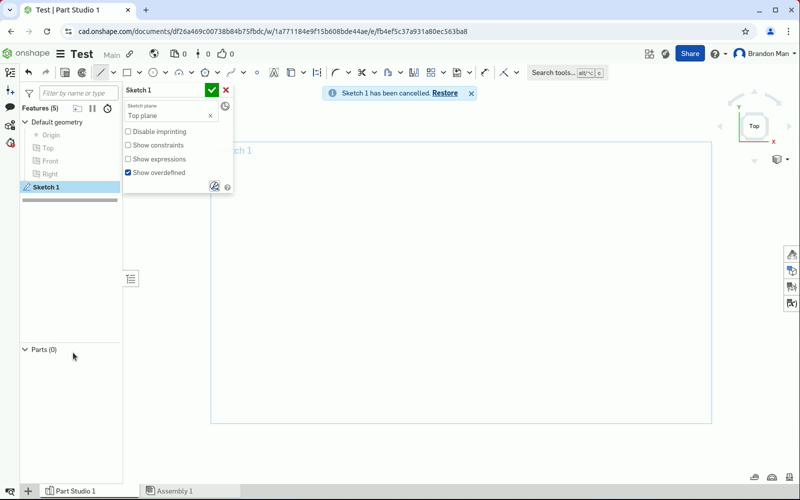
key_down(shift)
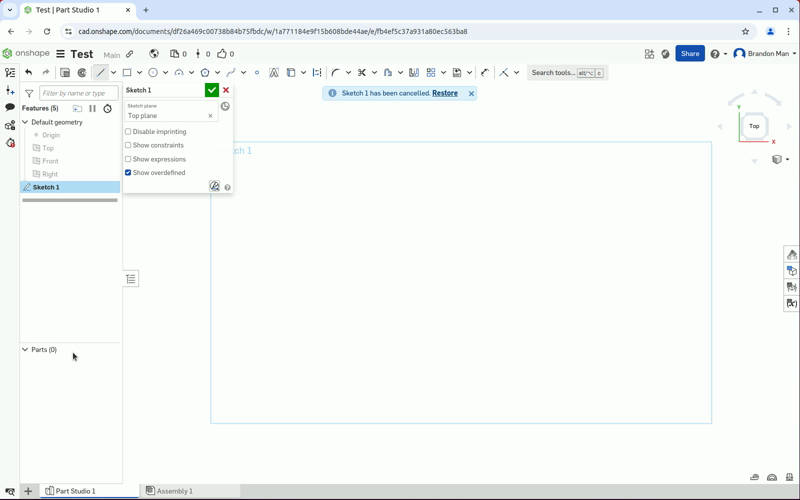
mouse_move(348, 294)
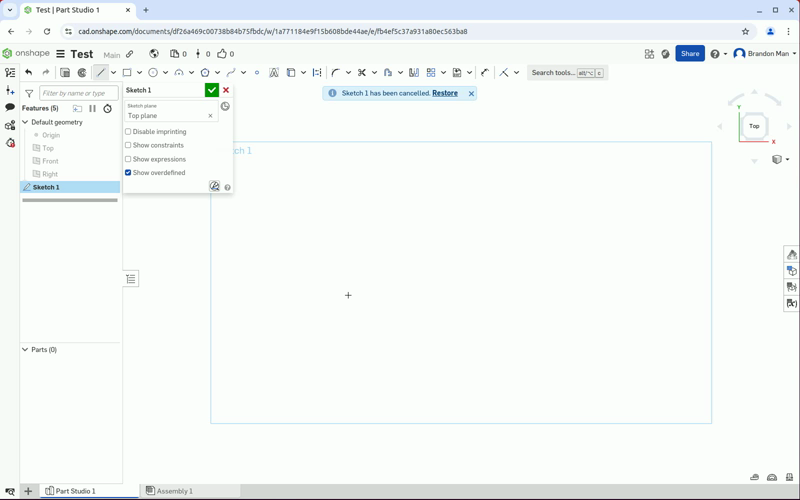
click(348, 294)
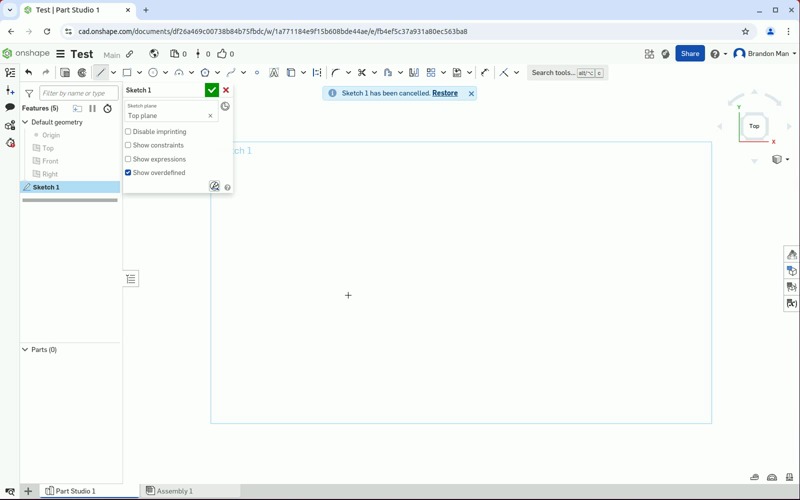
key_up(shift)
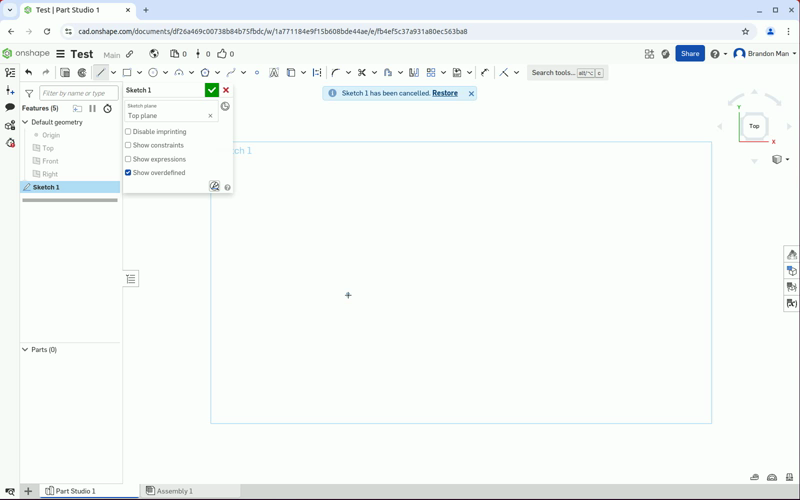
key_down(shift)
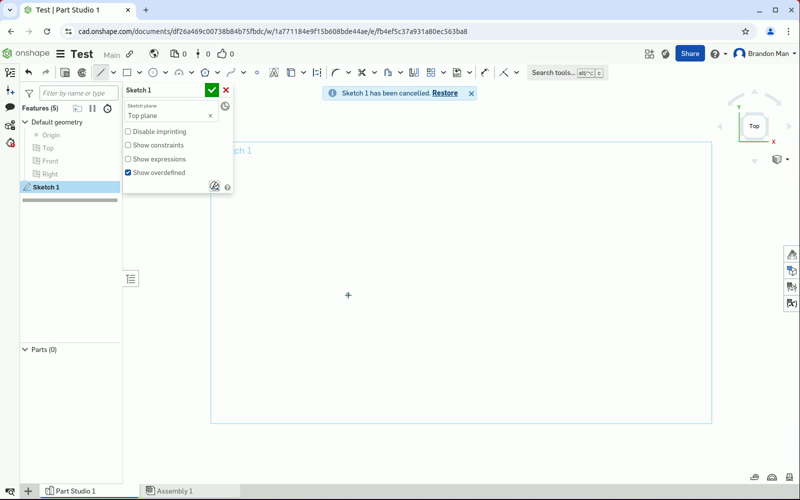
mouse_move(572, 294)
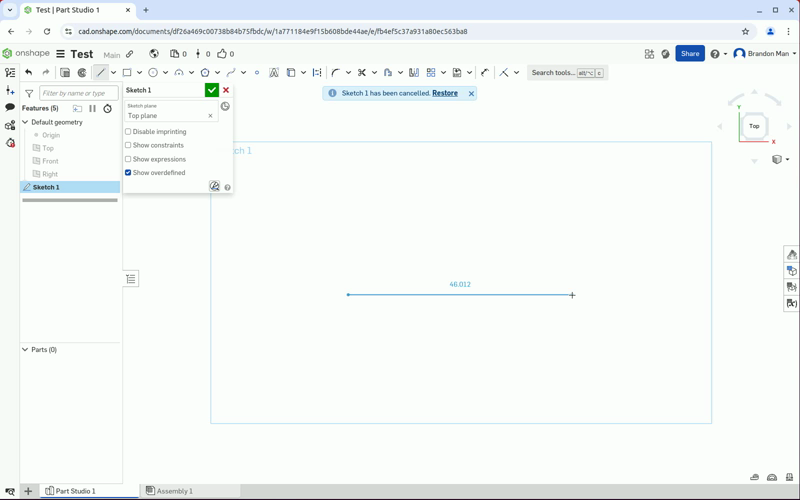
click(572, 294)
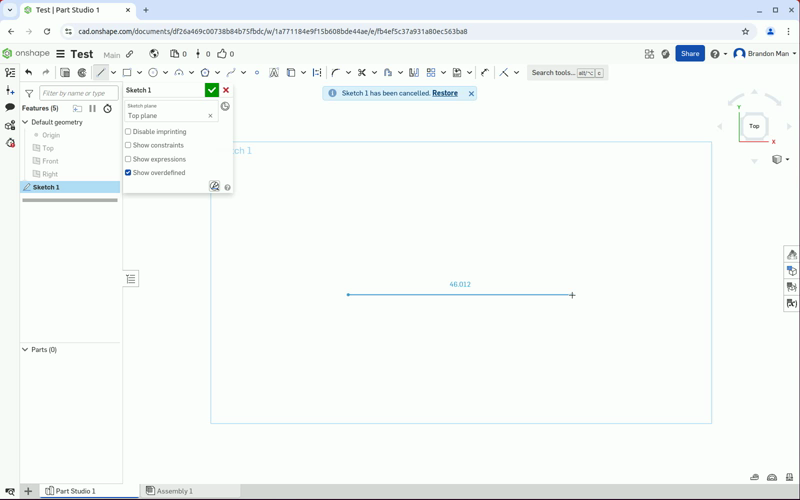
key_up(shift)
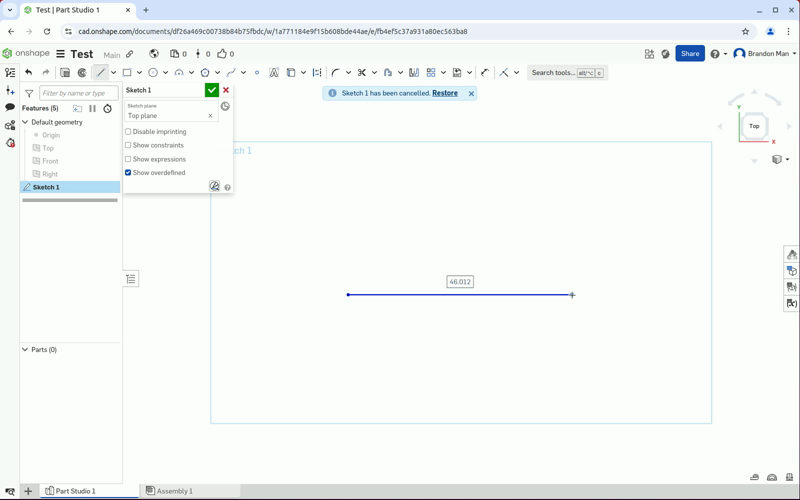
key_down(shift)
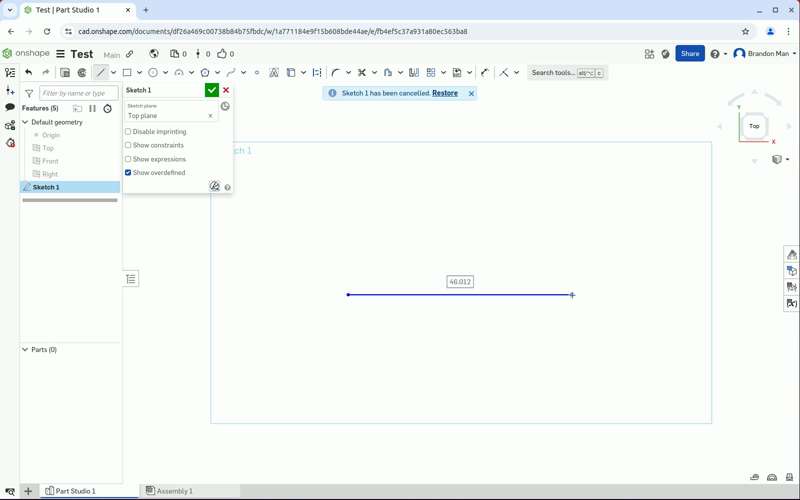
mouse_move(589, 294)
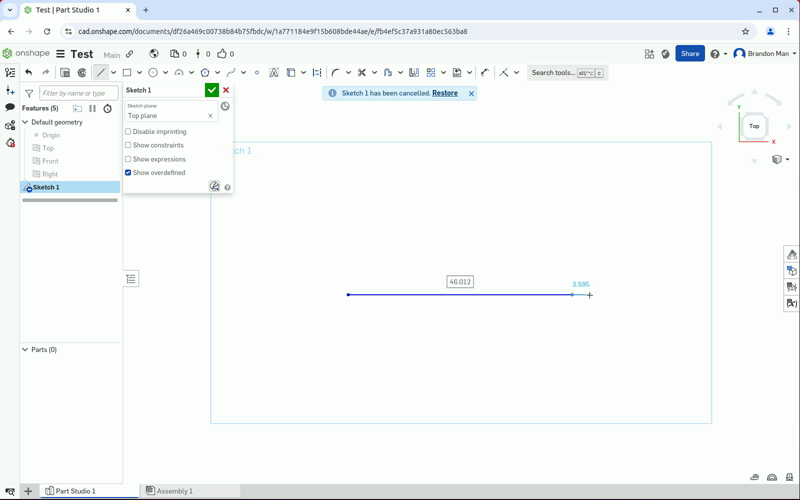
mouse_move(572, 270)
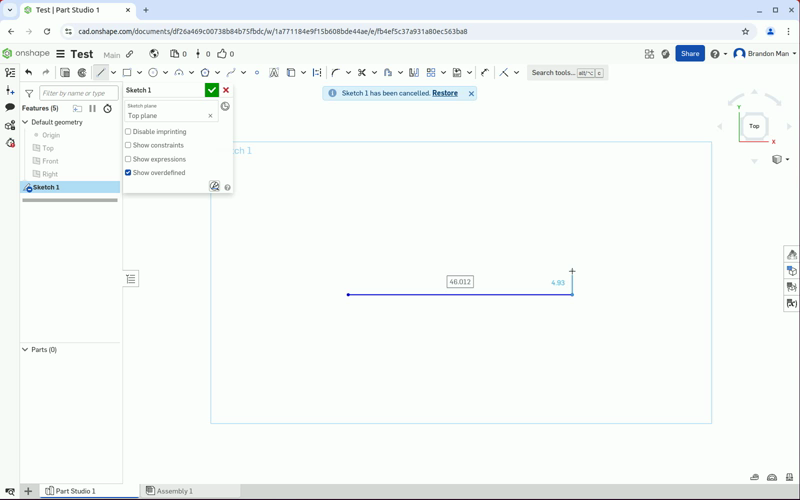
click(572, 270)
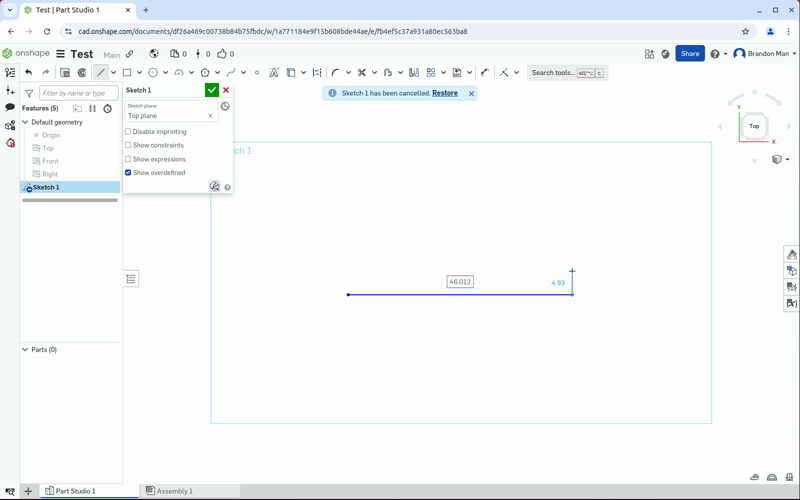
key_up(shift)
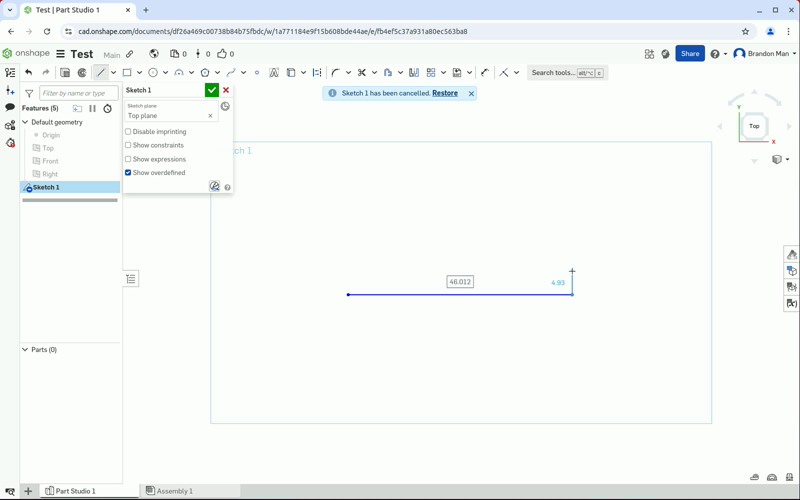
key_down(shift)
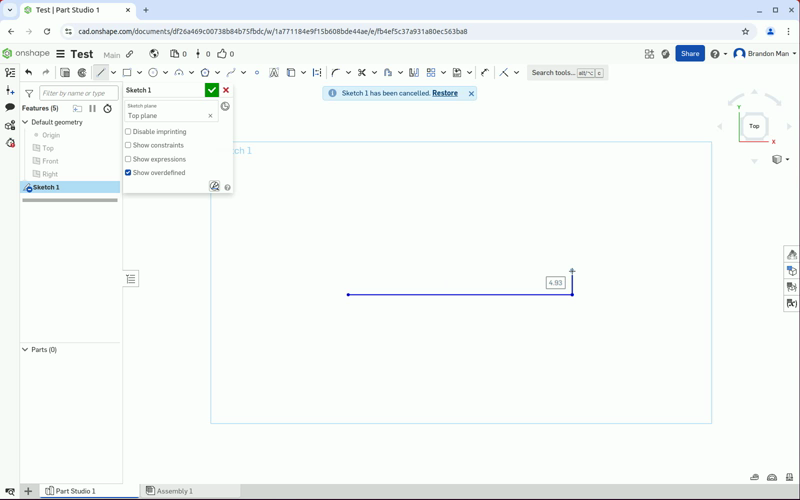
mouse_move(348, 270)
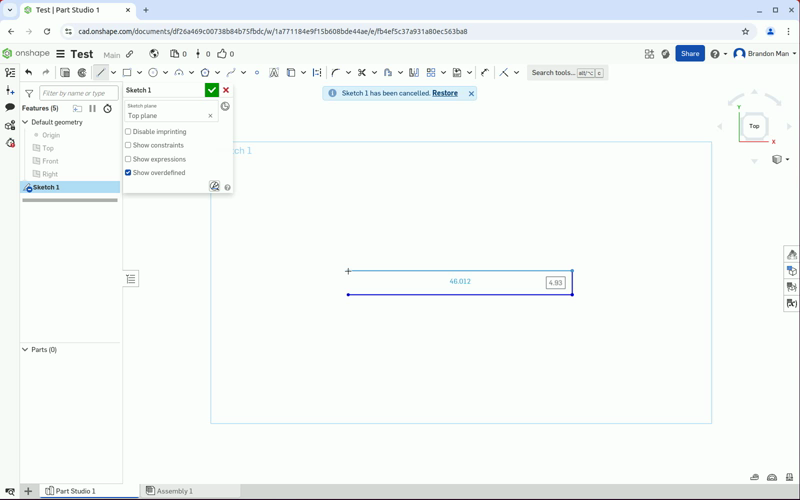
click(348, 270)
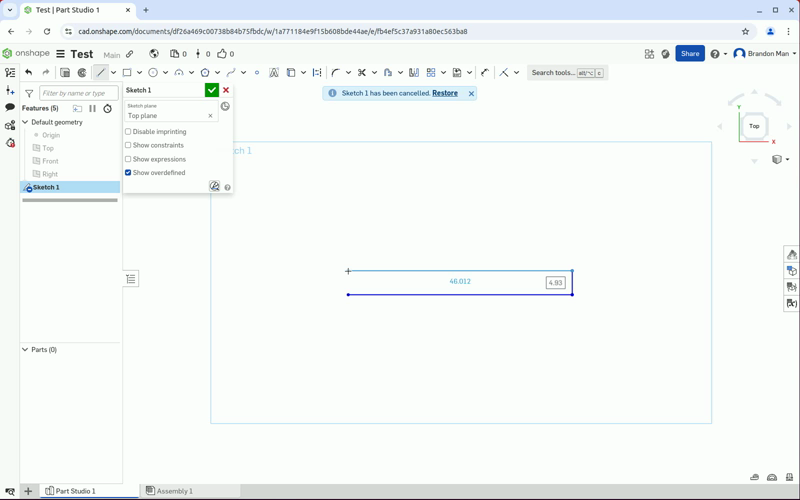
key_up(shift)
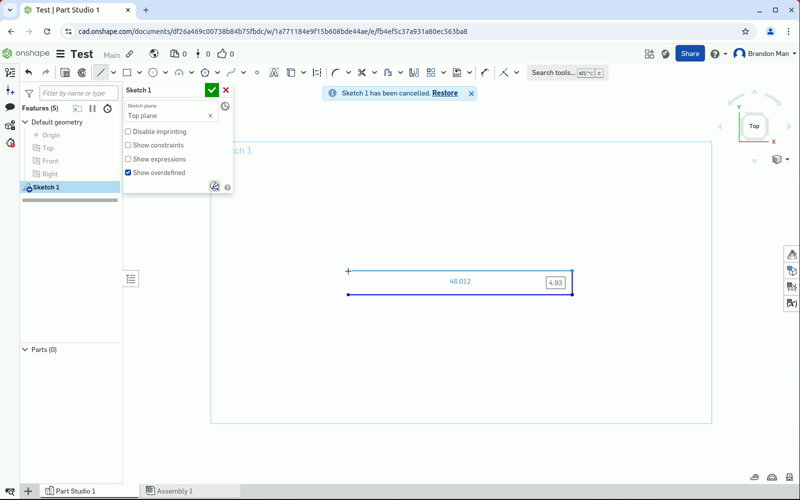
mouse_move(378, 270)
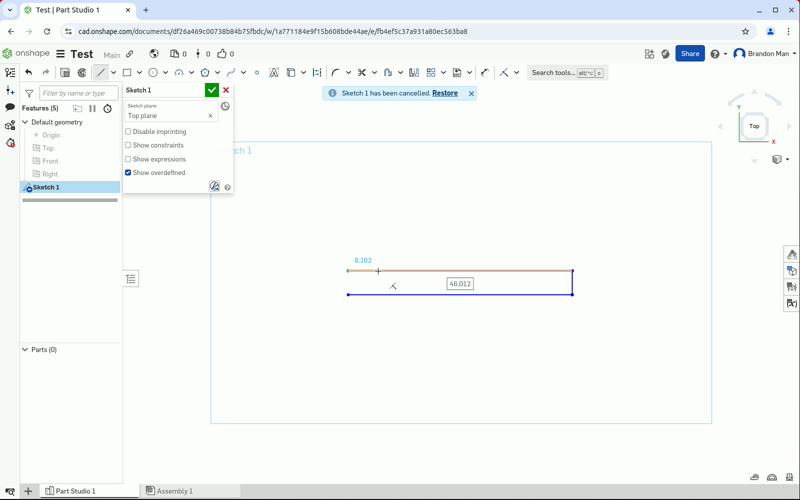
key_down(shift)
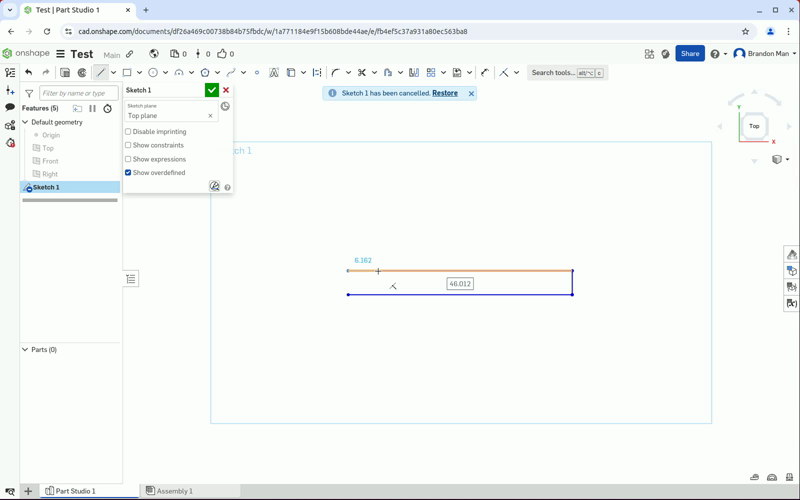
mouse_move(348, 294)
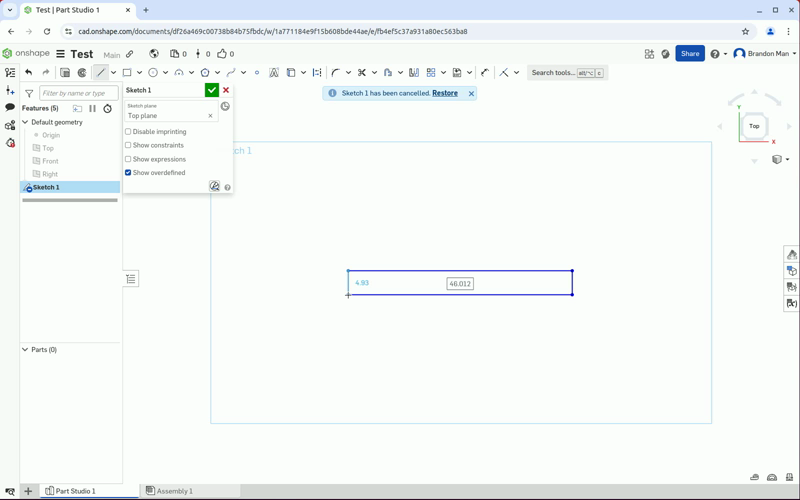
key_up(shift)
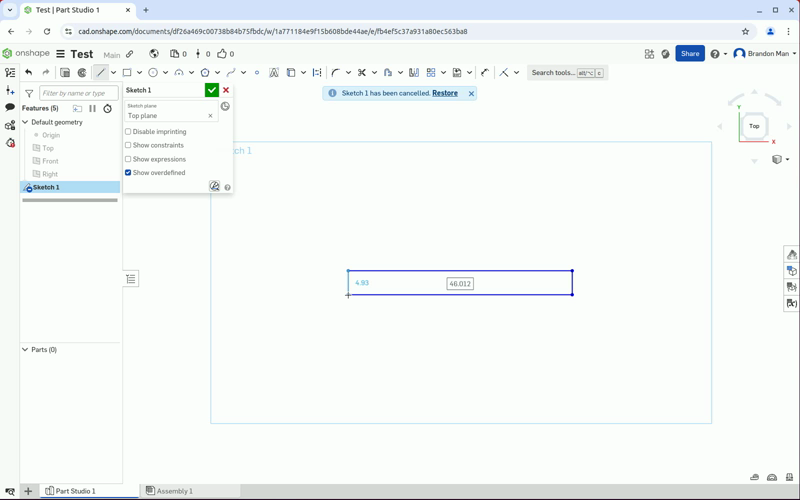
click(348, 294)
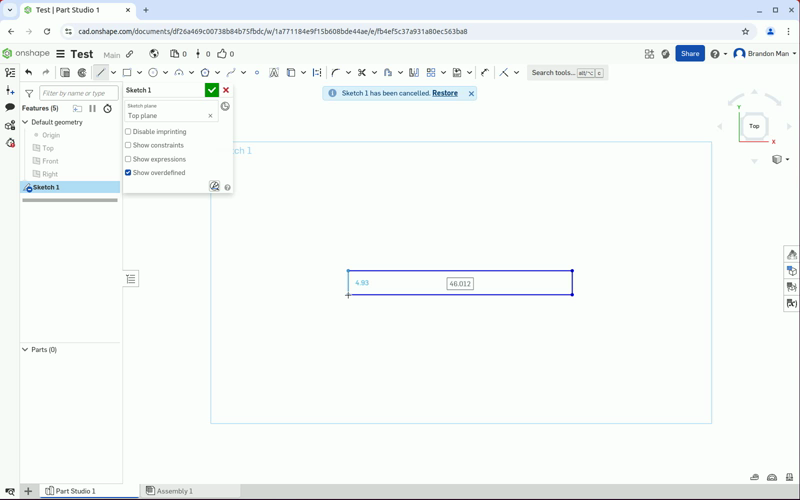
key(esc)
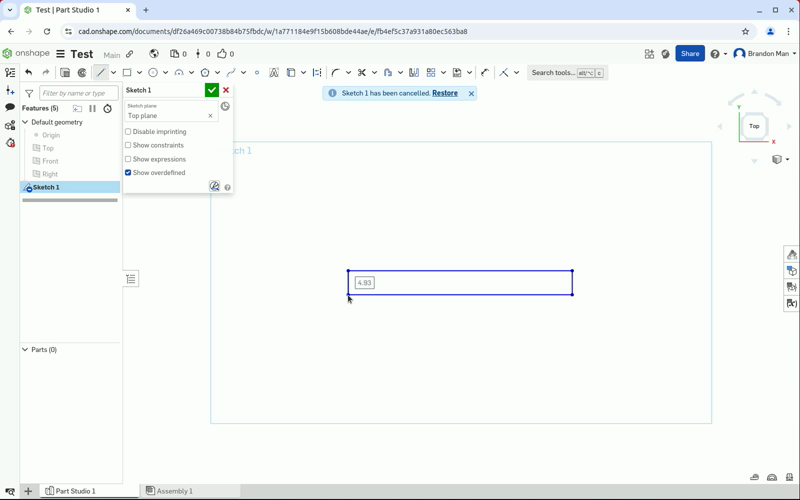
mouse_move(408, 276)
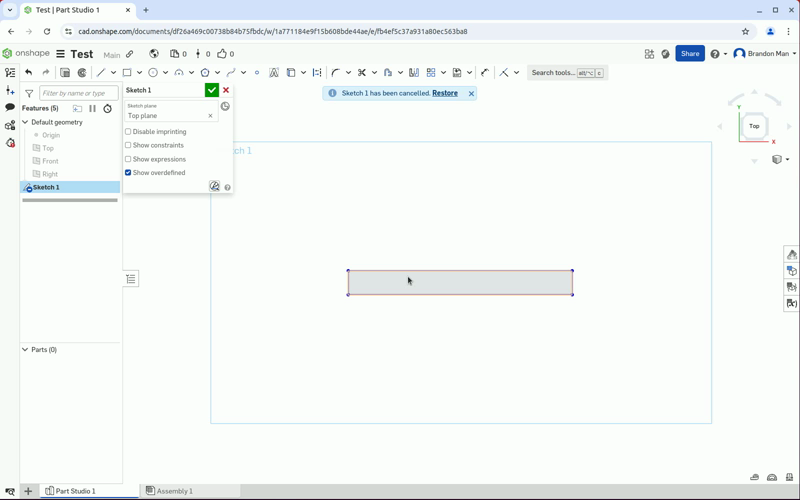
click(408, 276)
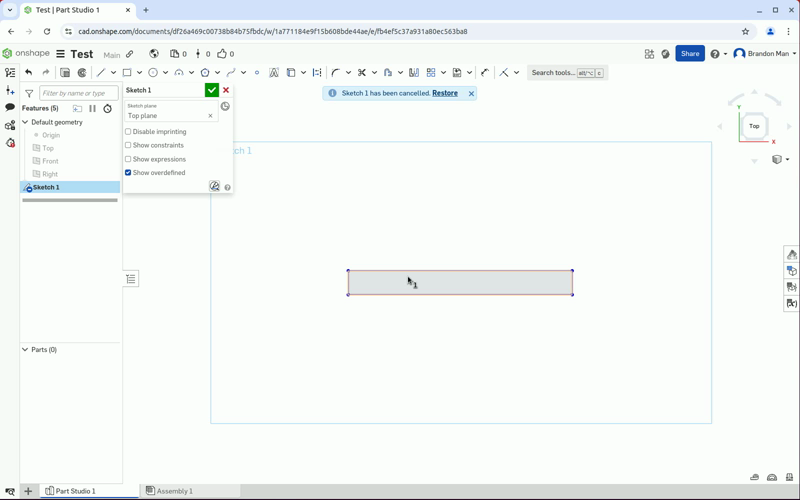
mouse_move(73, 352)
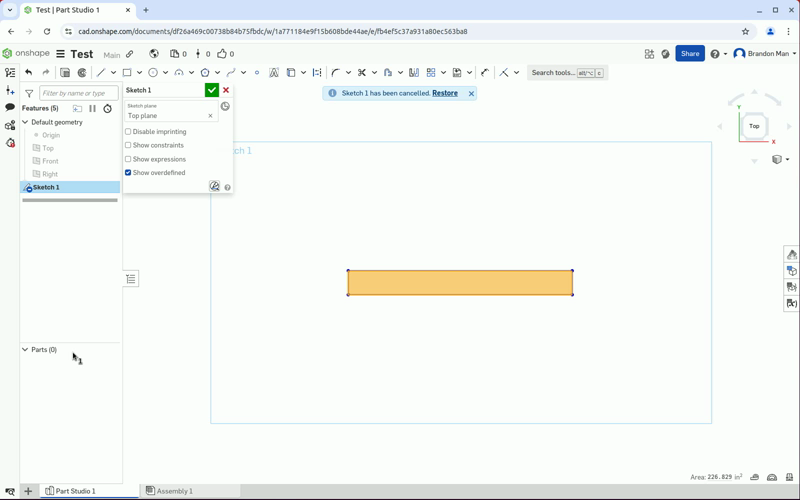
key(shift+y)
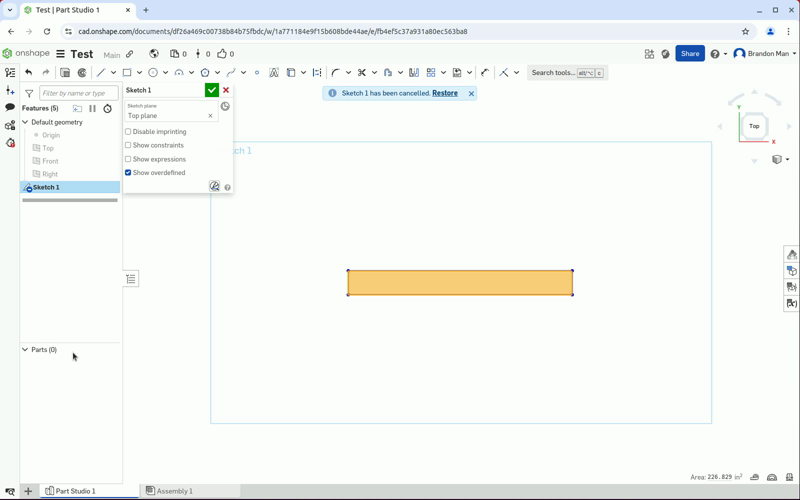
key(shift+e)
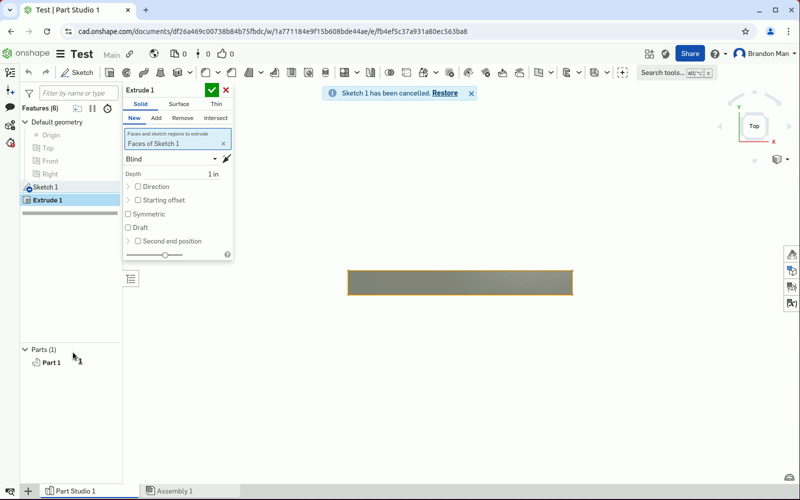
mouse_move(143, 106)
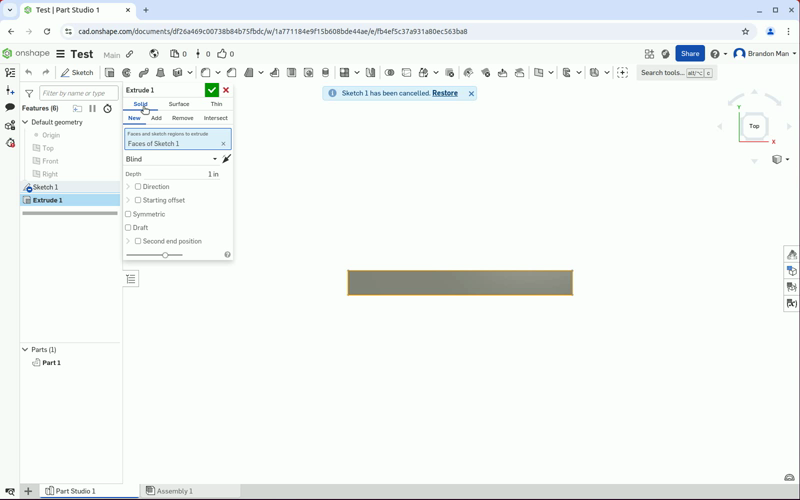
click(143, 106)
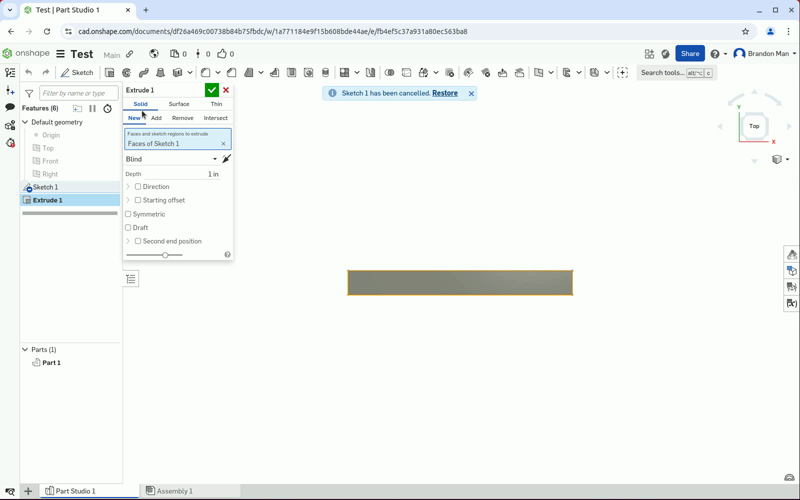
mouse_move(137, 120)
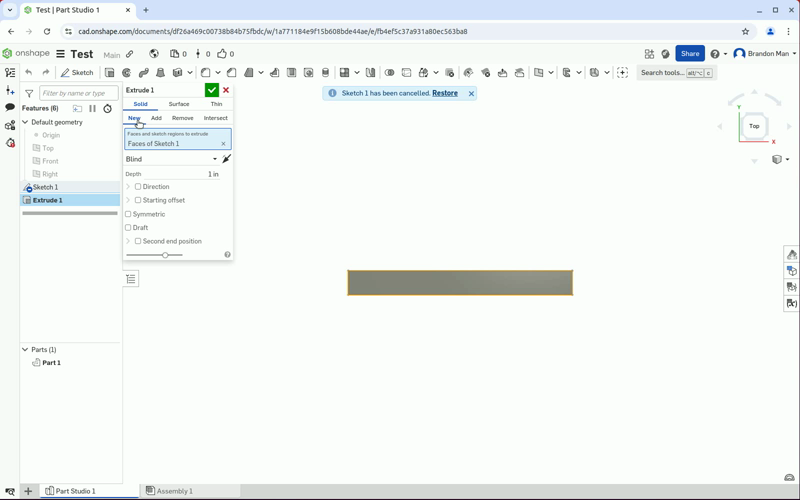
click(137, 120)
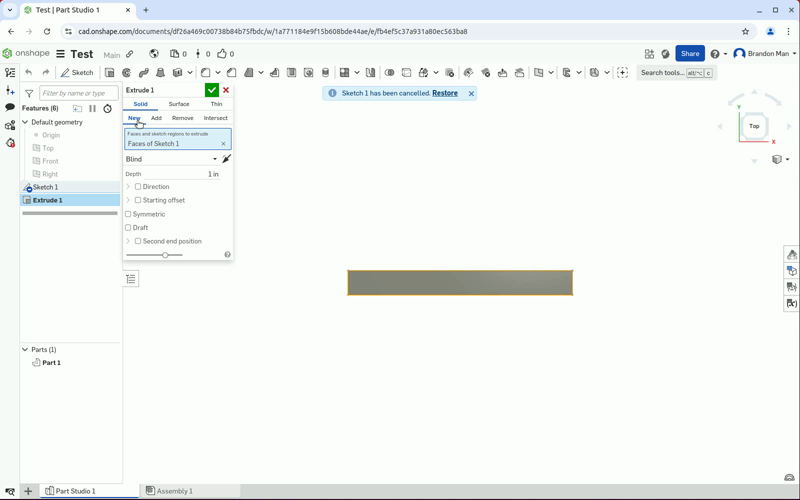
key(tab, 4)
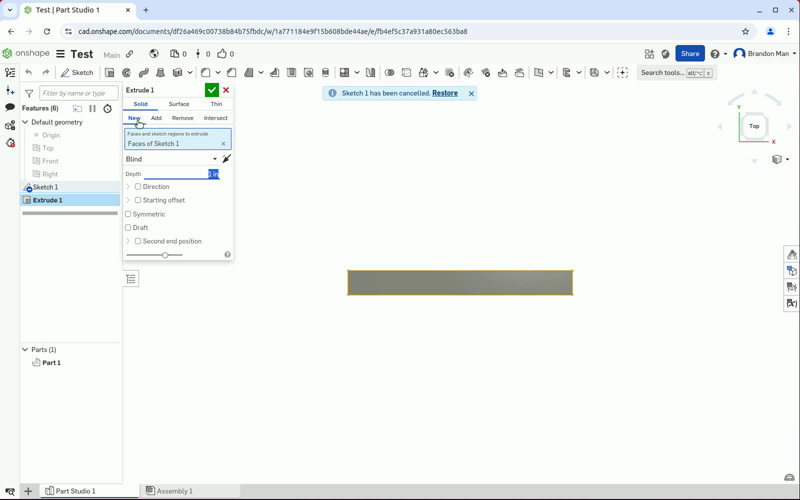
text(3.611)
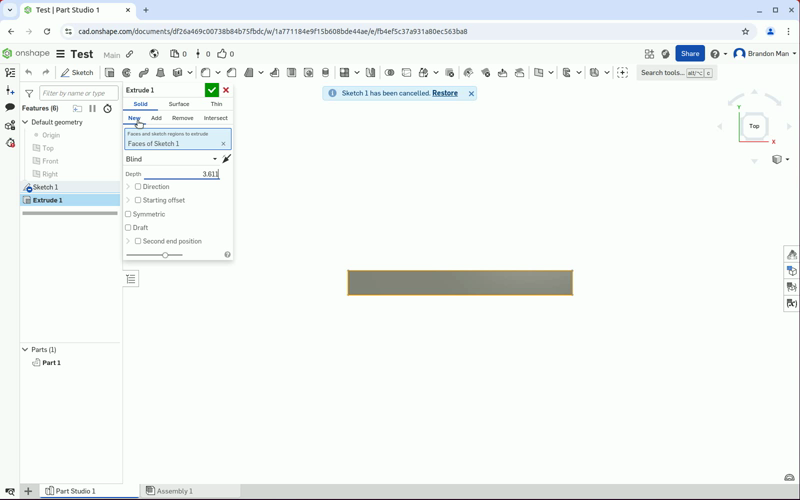
key(enter)
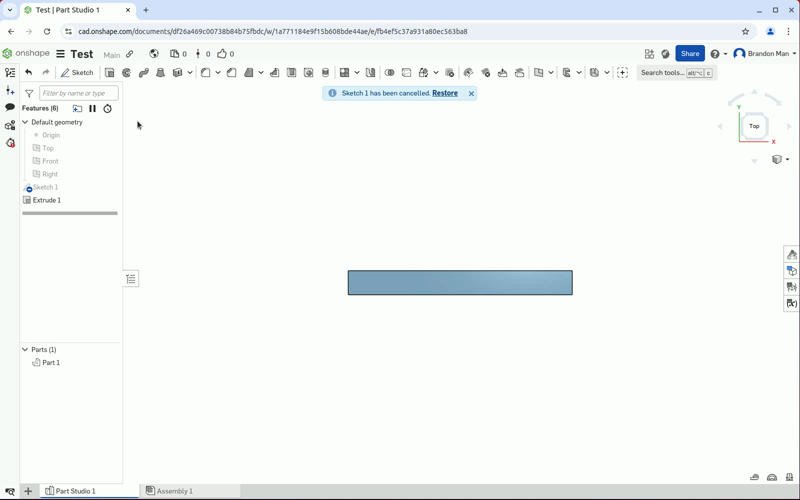
key(shift+h)
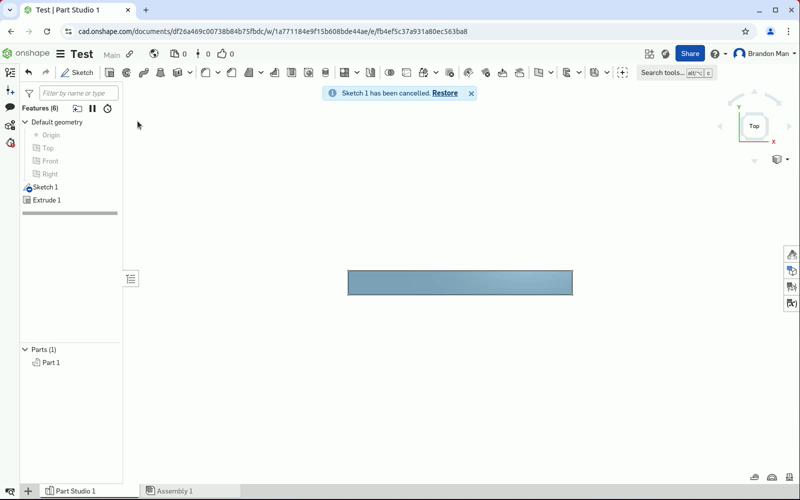
key(shift+h)
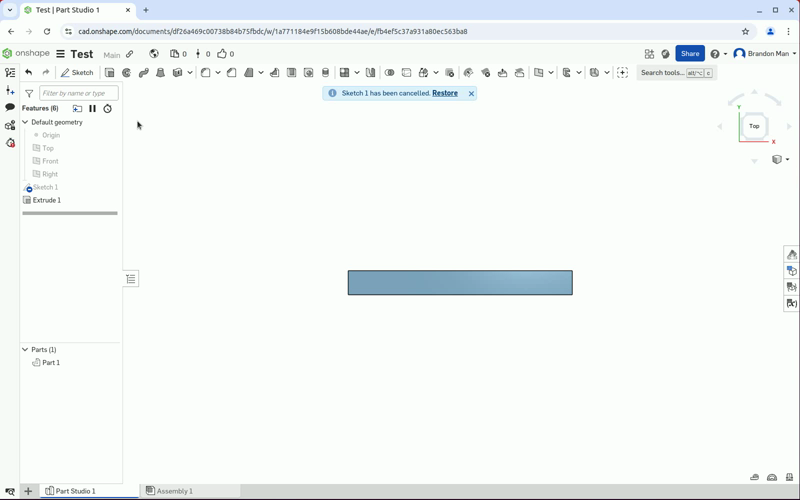
mouse_move(73, 189)
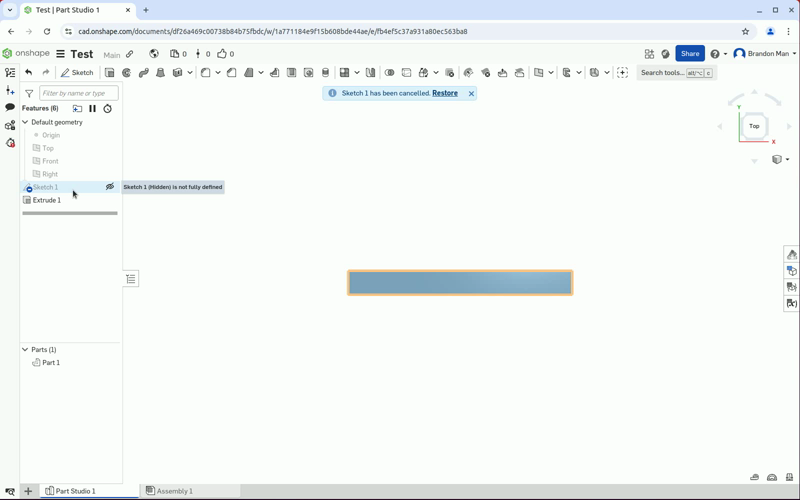
click(73, 189)
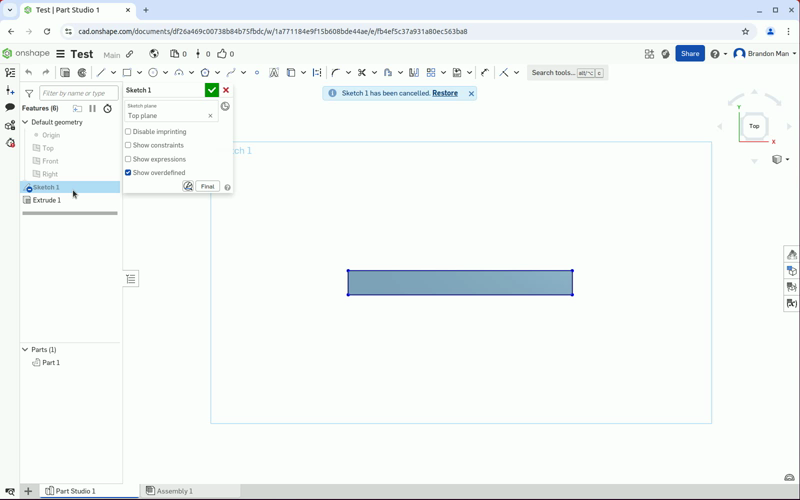
mouse_move(229, 92)
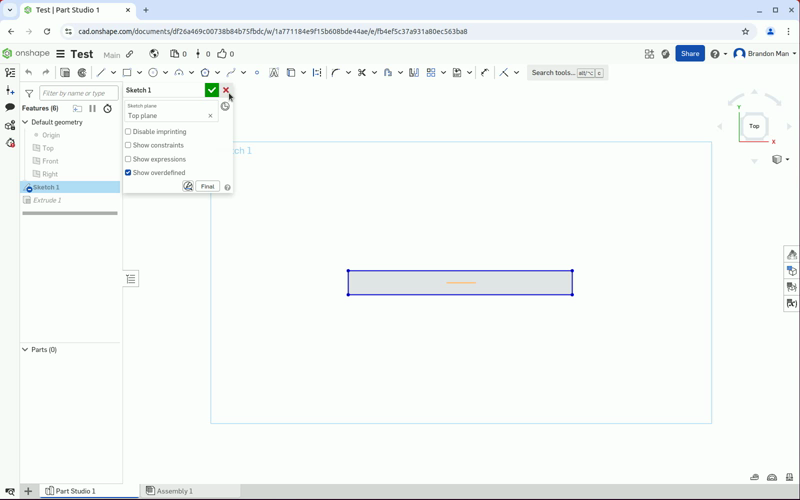
click(229, 92)
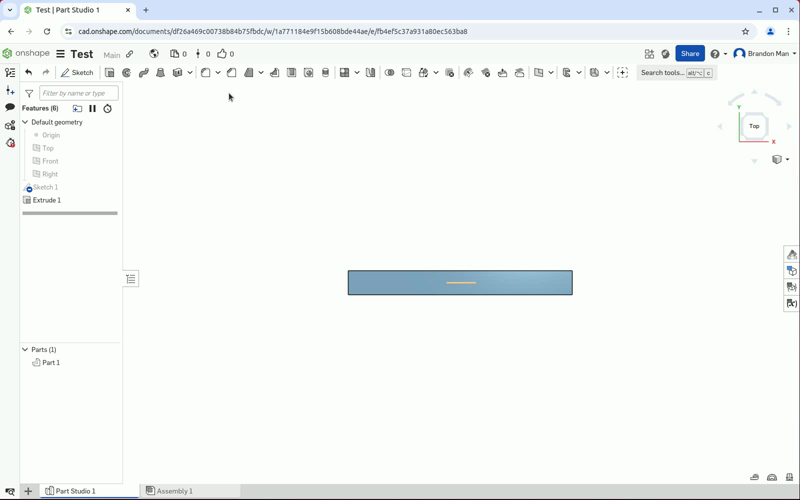
mouse_move(541, 75)
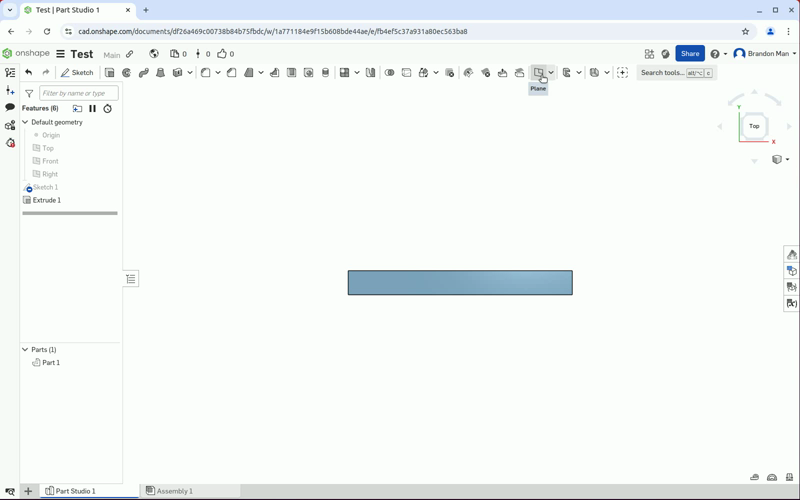
click(541, 75)
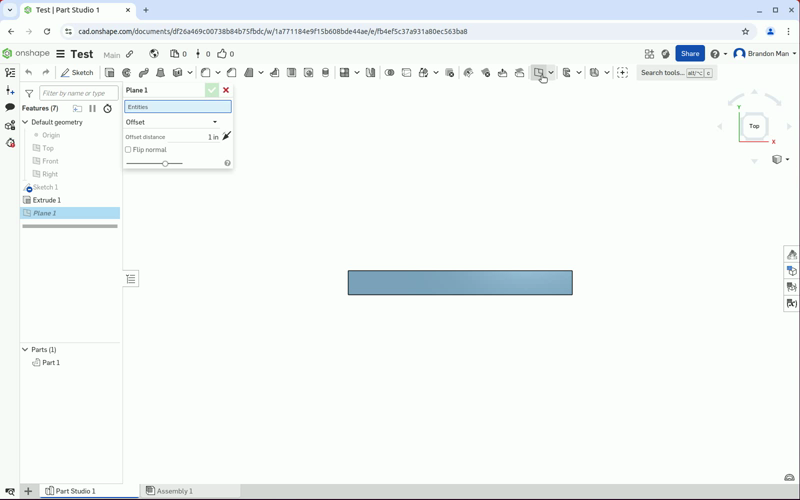
mouse_move(73, 150)
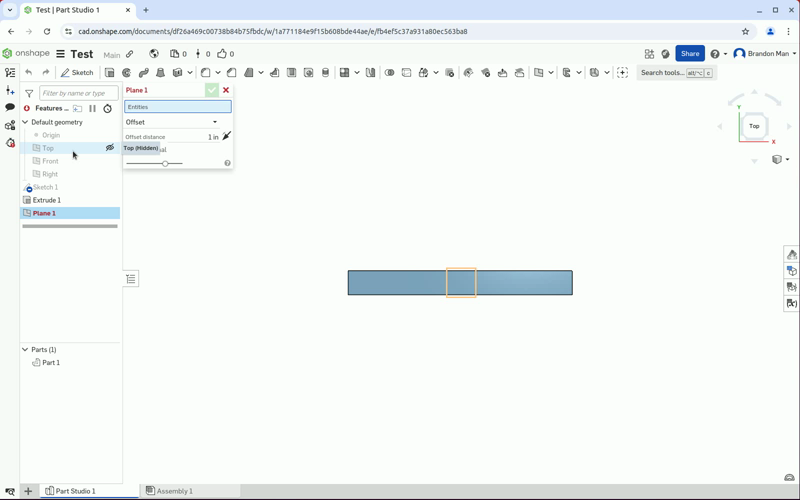
click(73, 150)
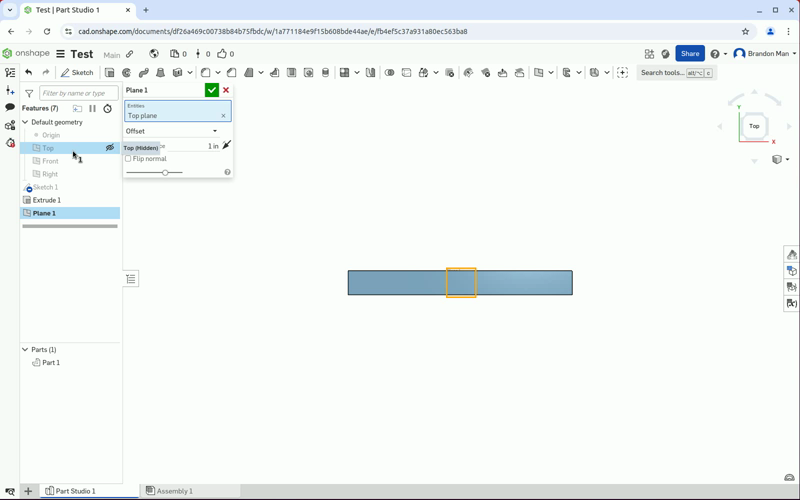
key(tab, 2)
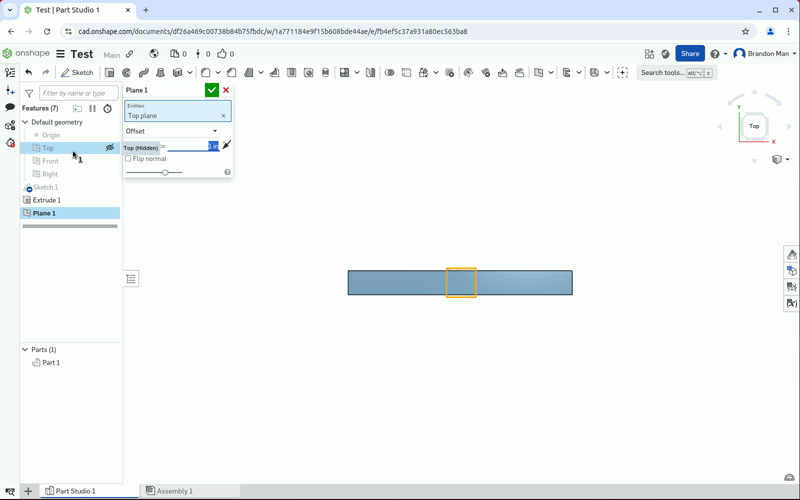
text(3.605)
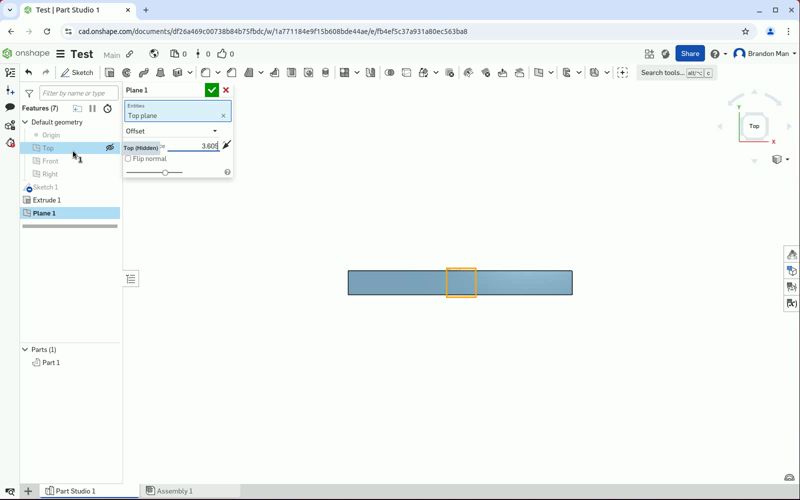
key(enter, 2)
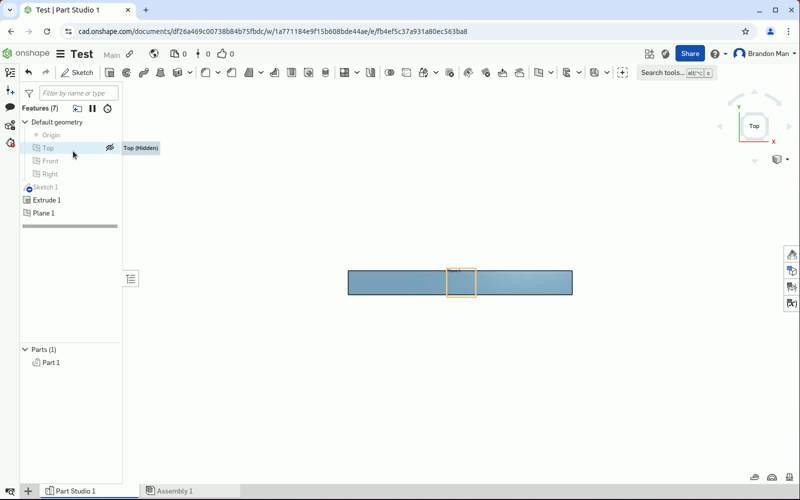
key(shift+s)
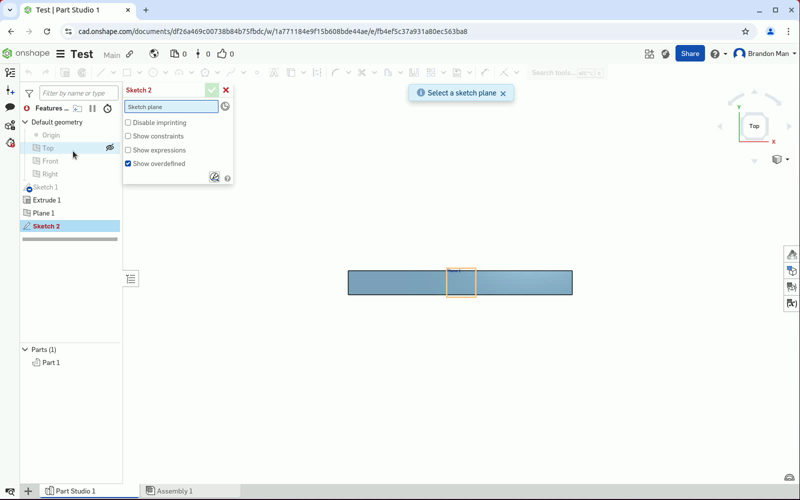
mouse_move(73, 215)
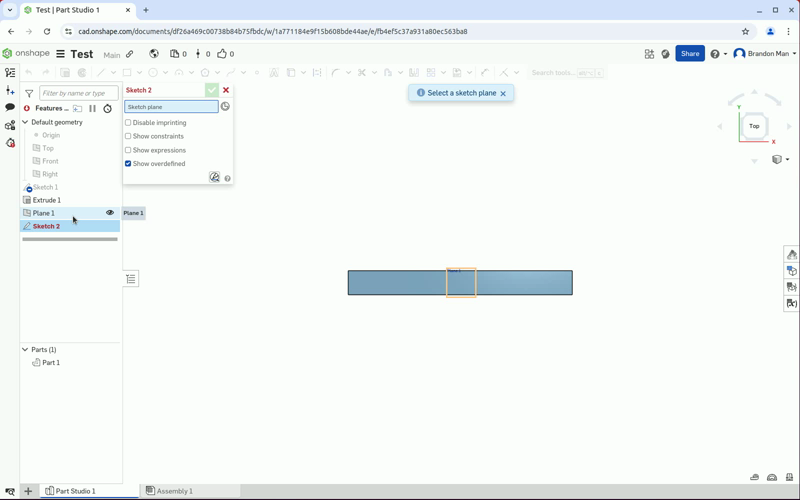
click(73, 215)
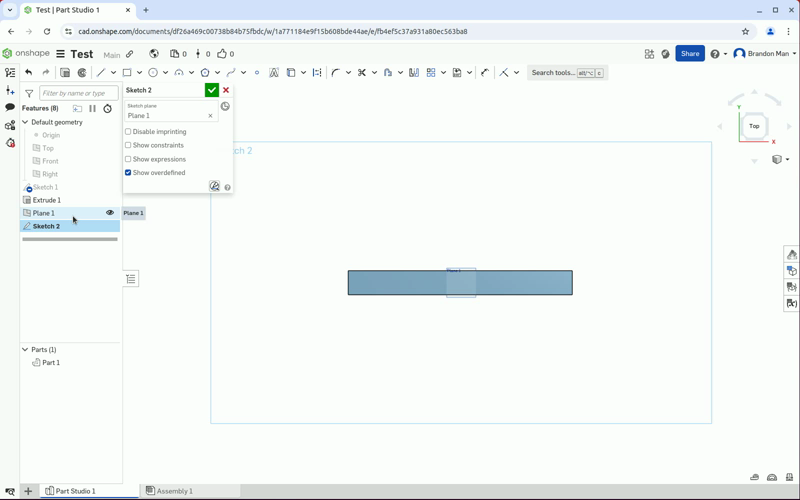
mouse_move(73, 352)
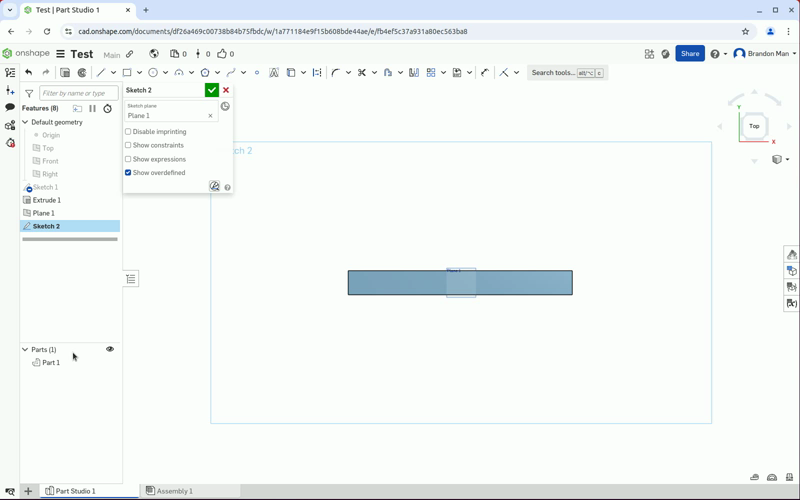
key(y)
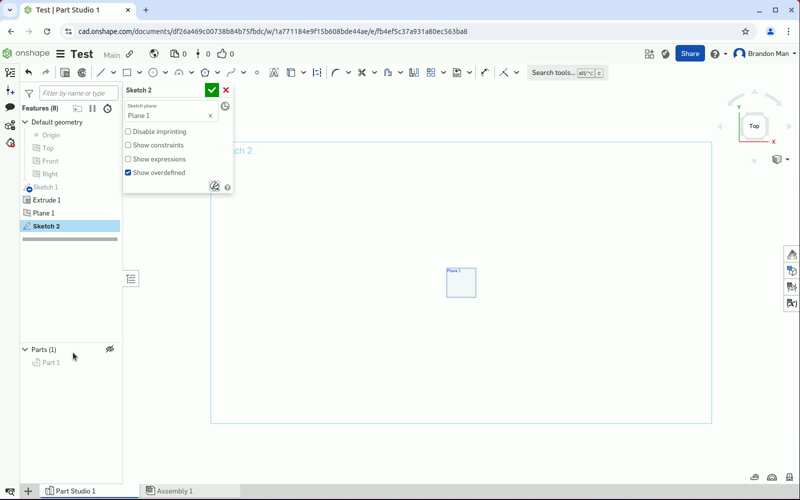
key(l)
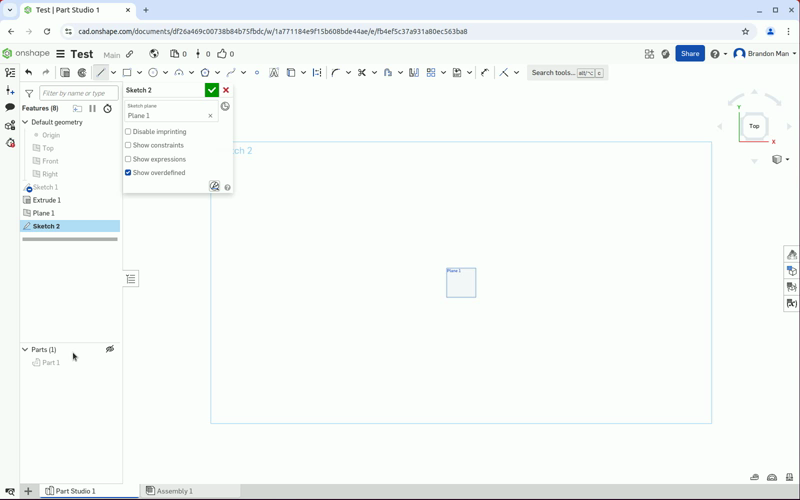
key_down(shift)
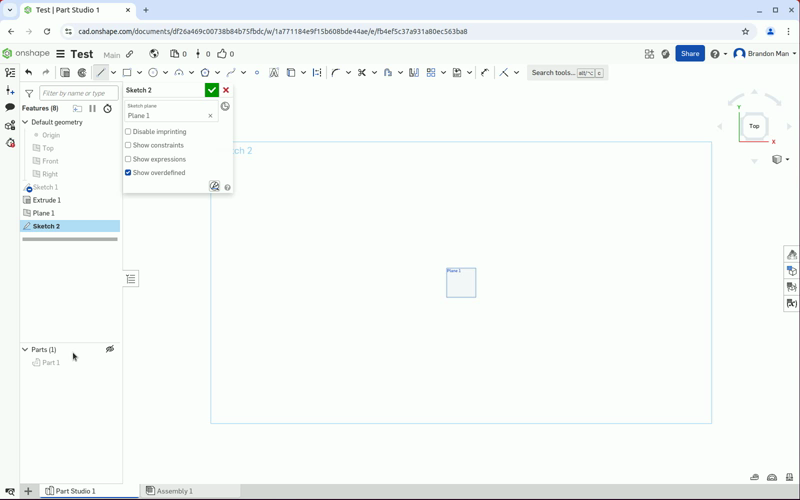
mouse_move(350, 291)
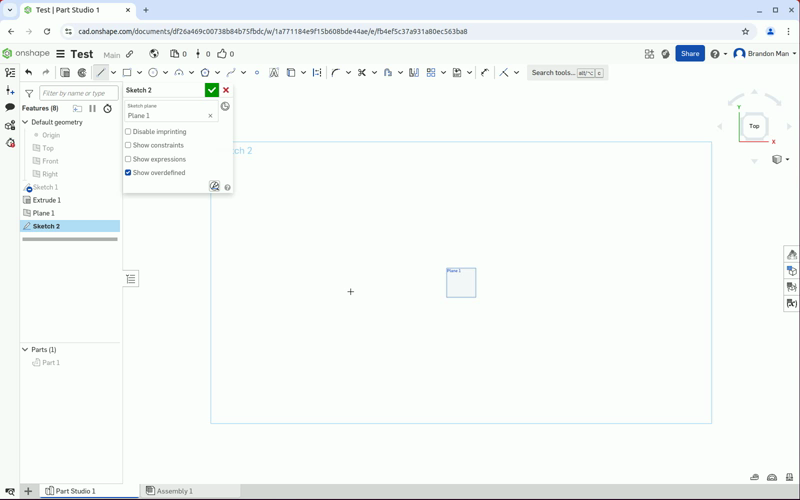
click(350, 291)
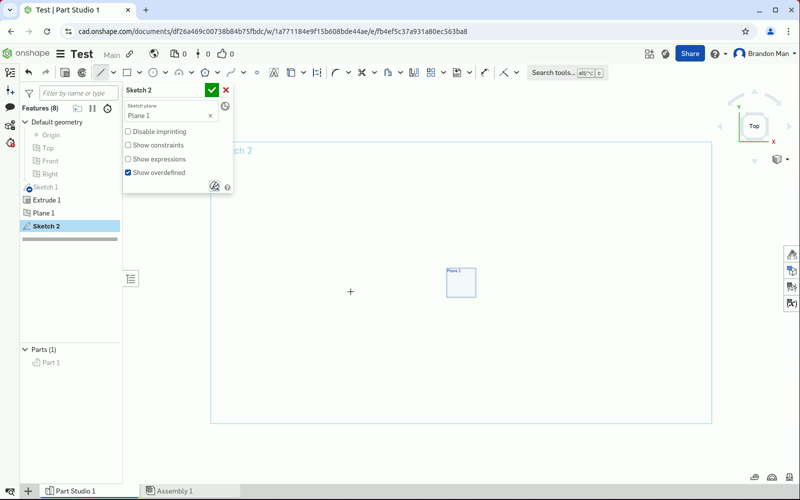
key_up(shift)
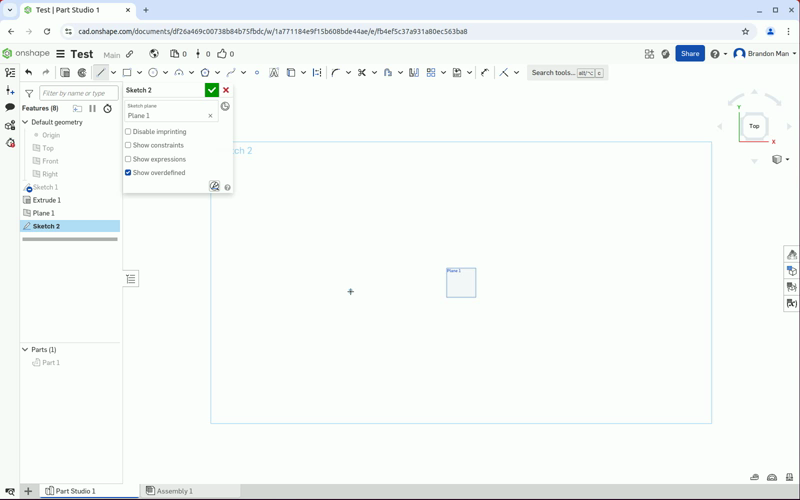
key_down(shift)
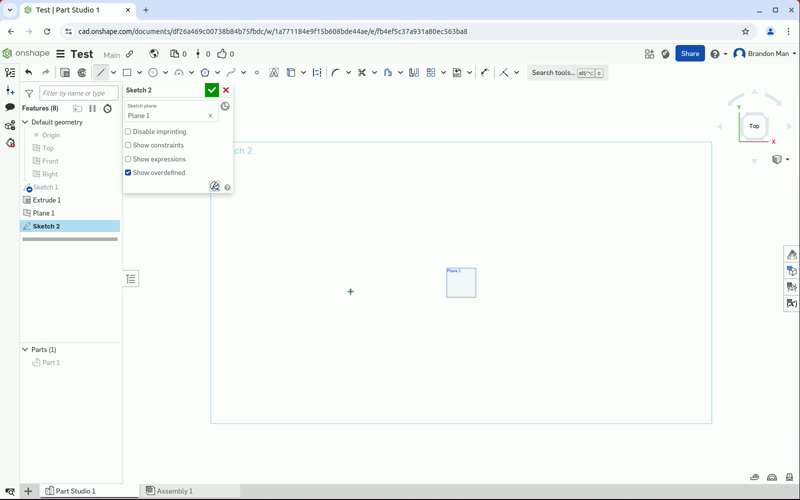
mouse_move(568, 291)
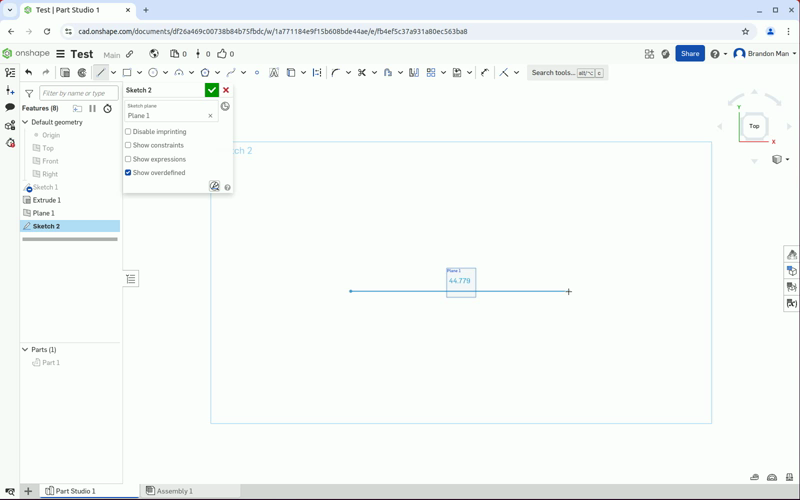
click(568, 291)
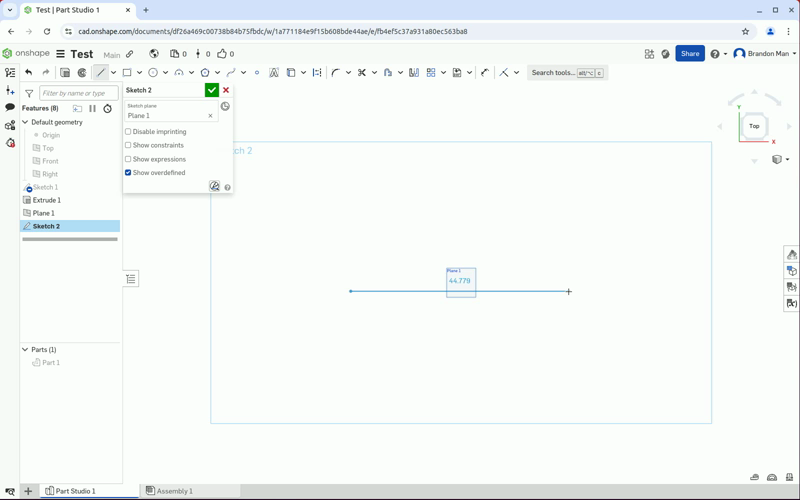
key_up(shift)
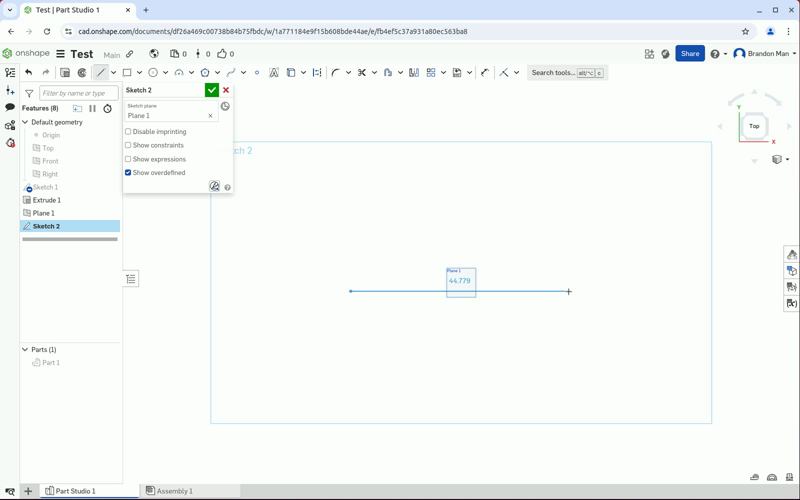
key_down(shift)
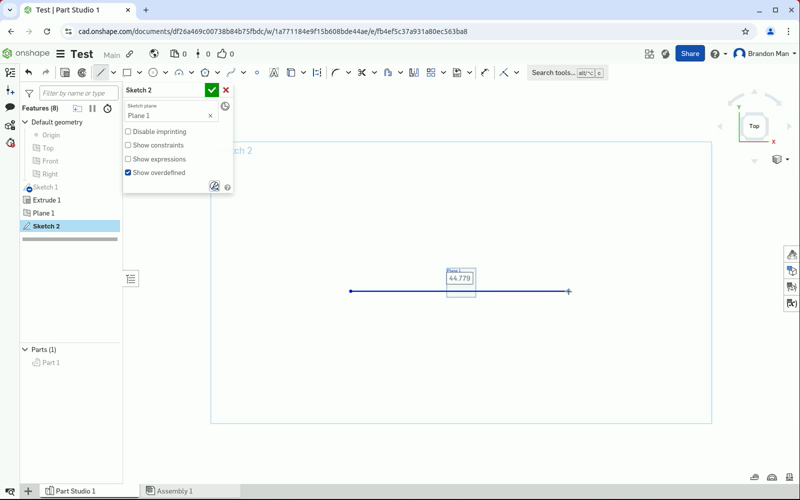
mouse_move(589, 291)
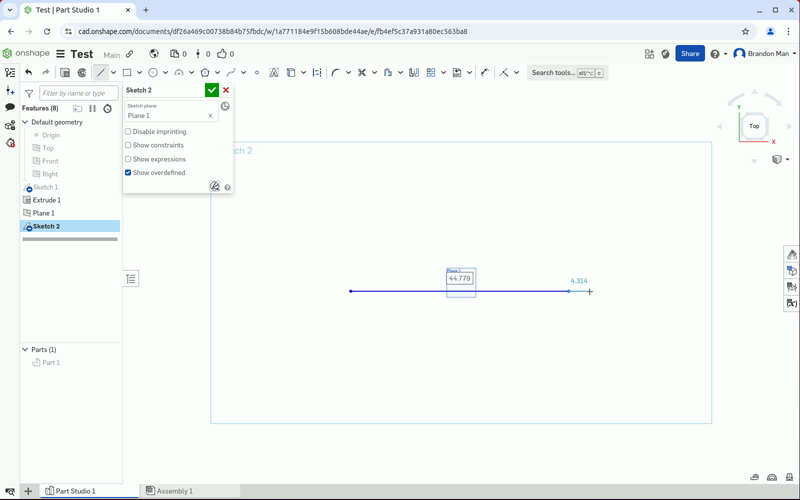
mouse_move(568, 272)
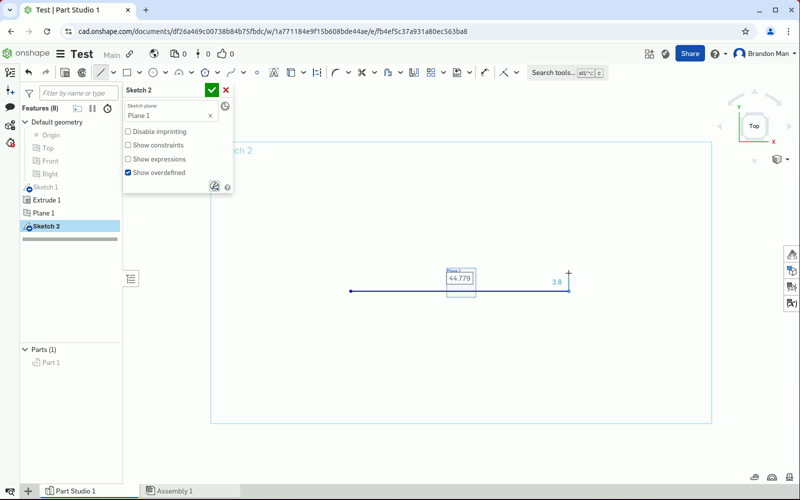
click(568, 272)
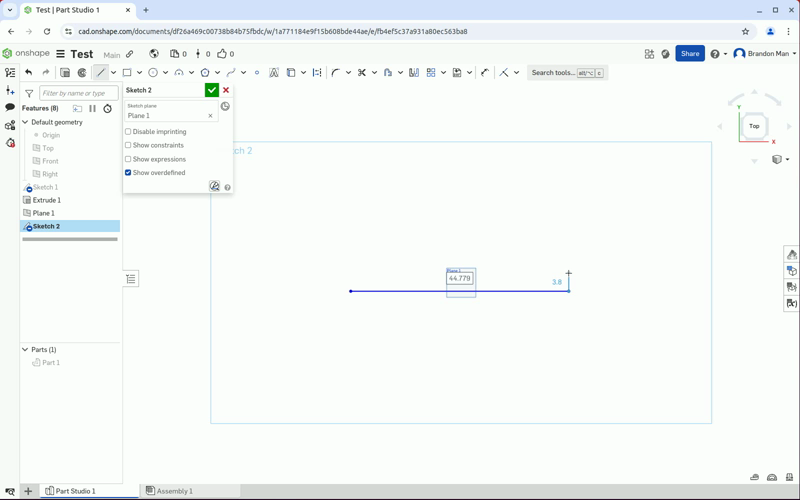
key_up(shift)
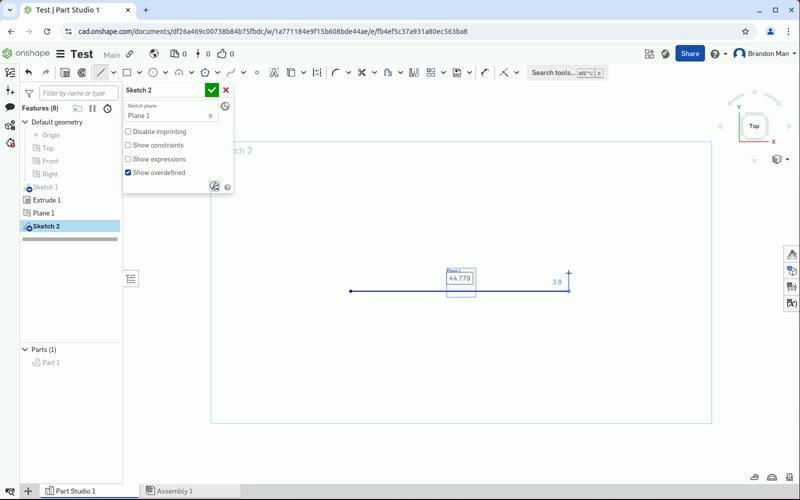
key_down(shift)
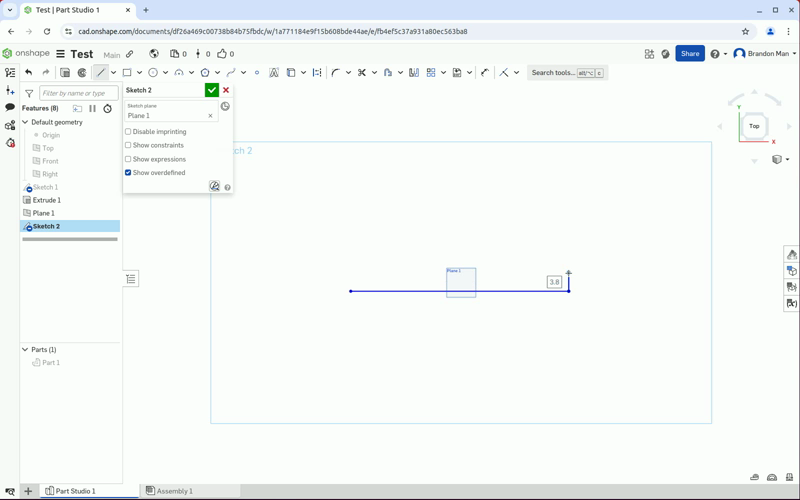
mouse_move(350, 272)
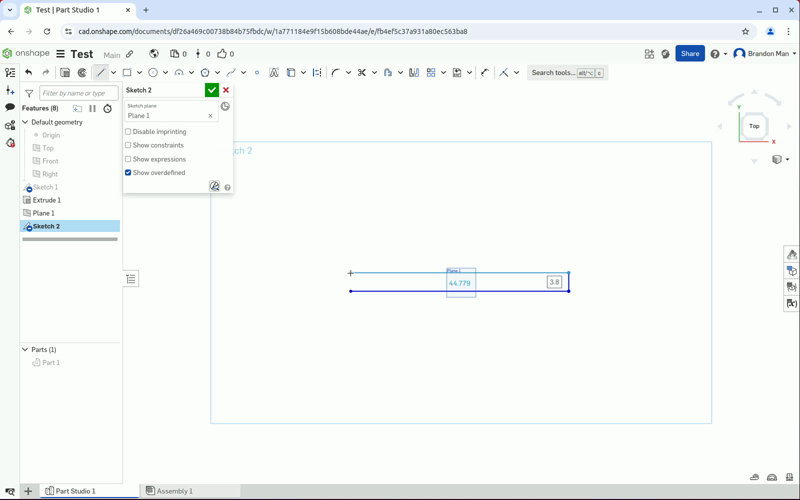
click(350, 272)
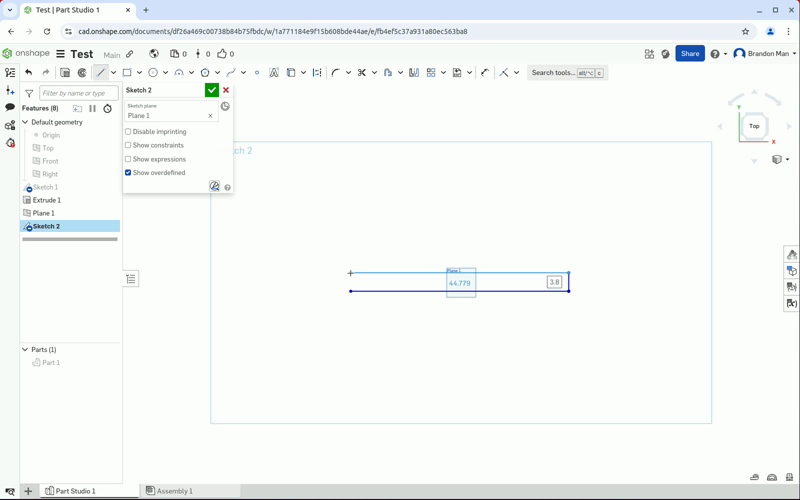
key_up(shift)
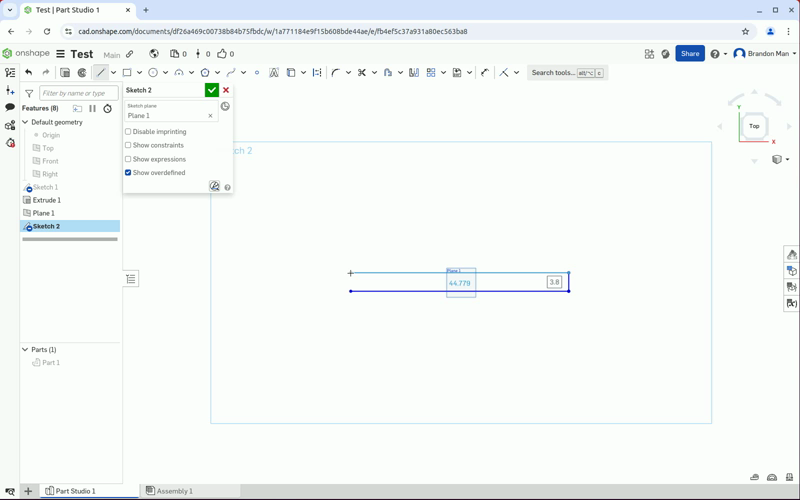
mouse_move(380, 272)
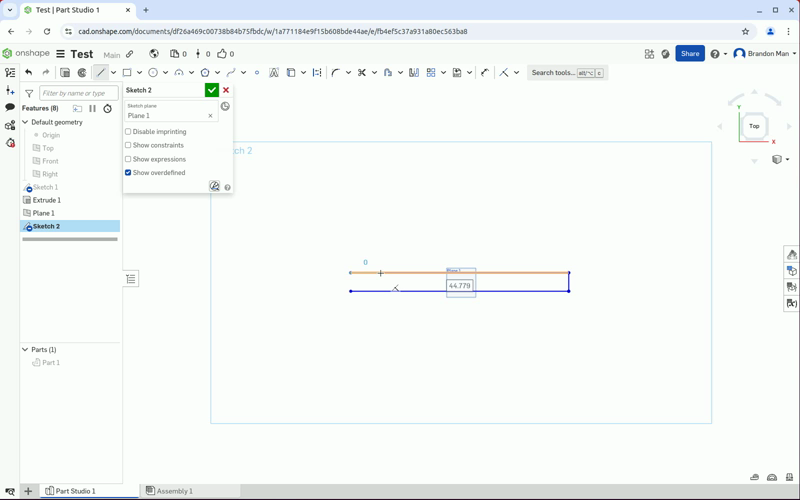
key_down(shift)
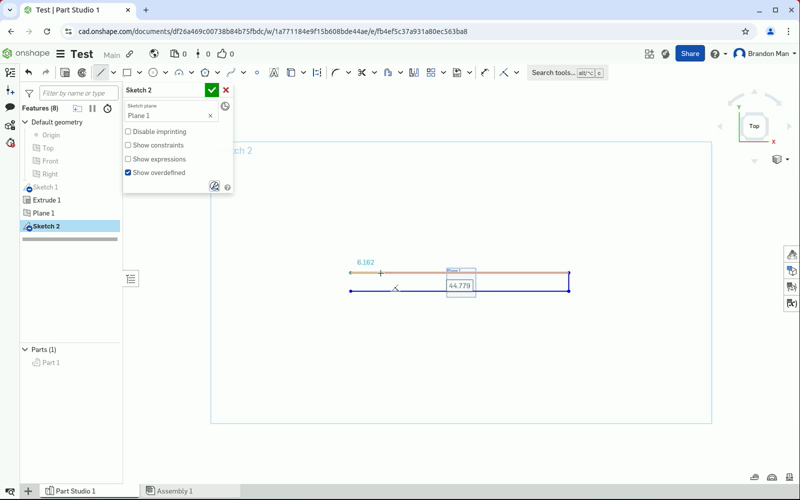
mouse_move(350, 291)
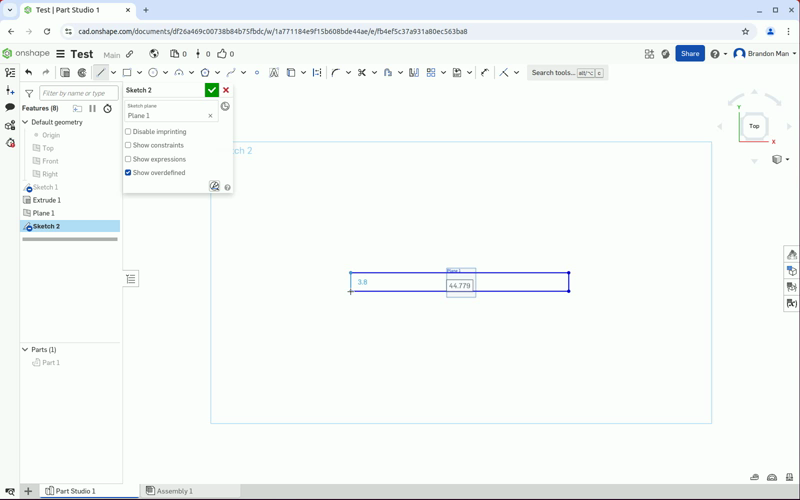
key_up(shift)
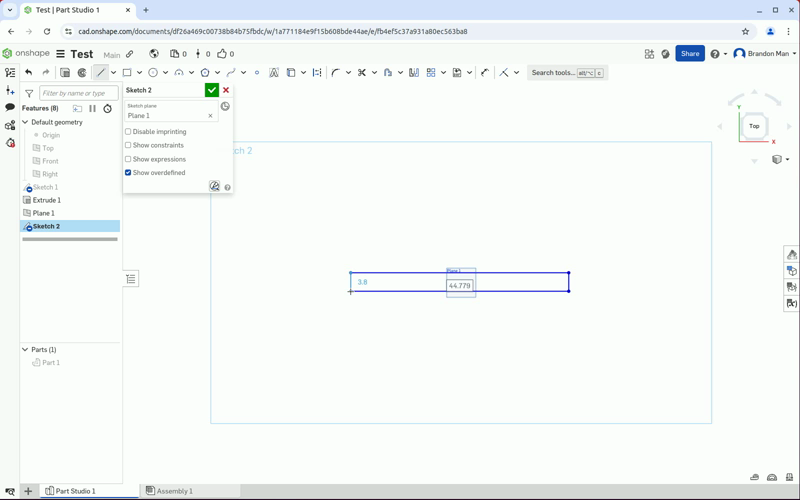
click(350, 291)
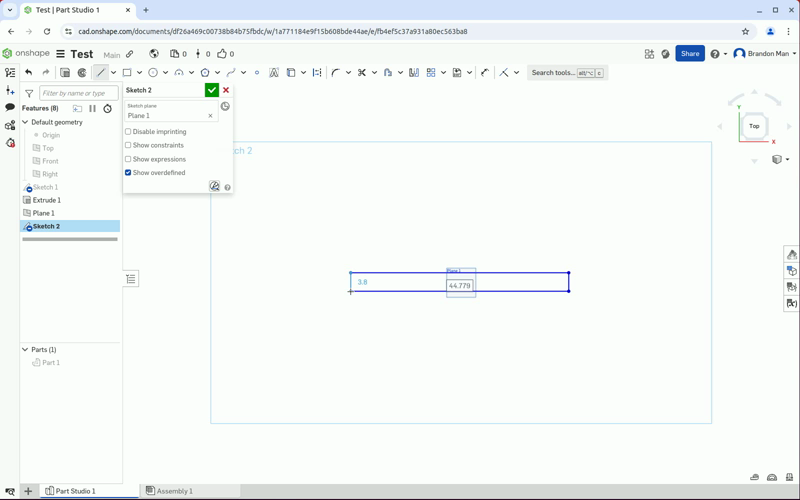
key(esc)
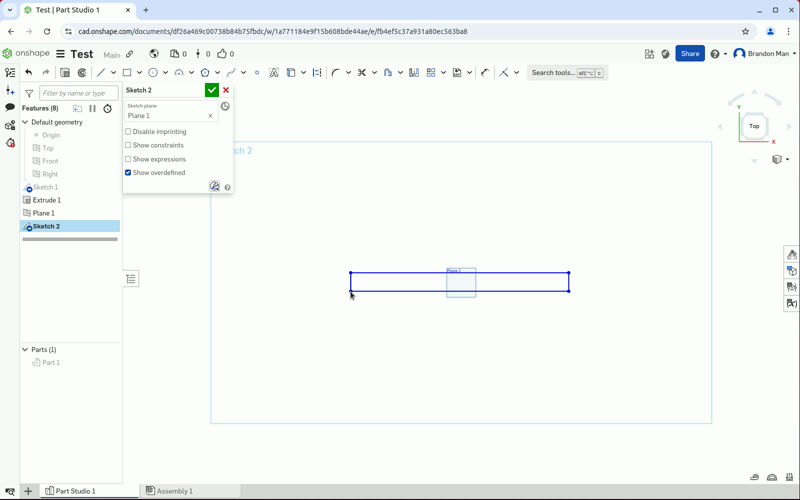
mouse_move(565, 282)
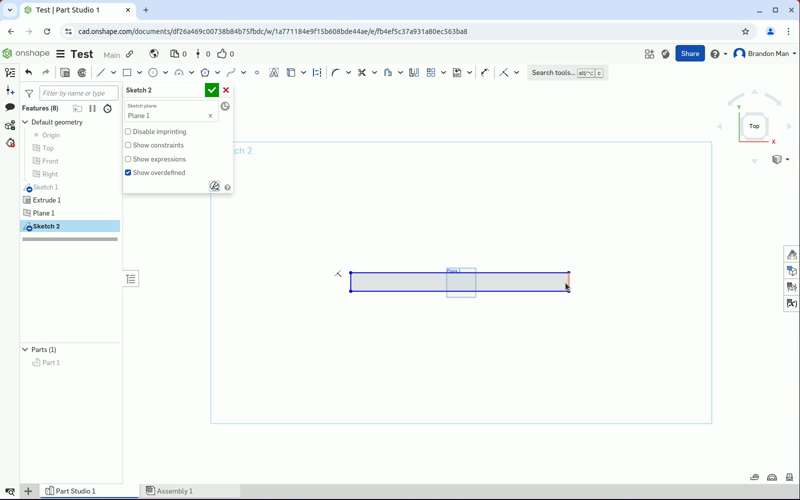
click(565, 282)
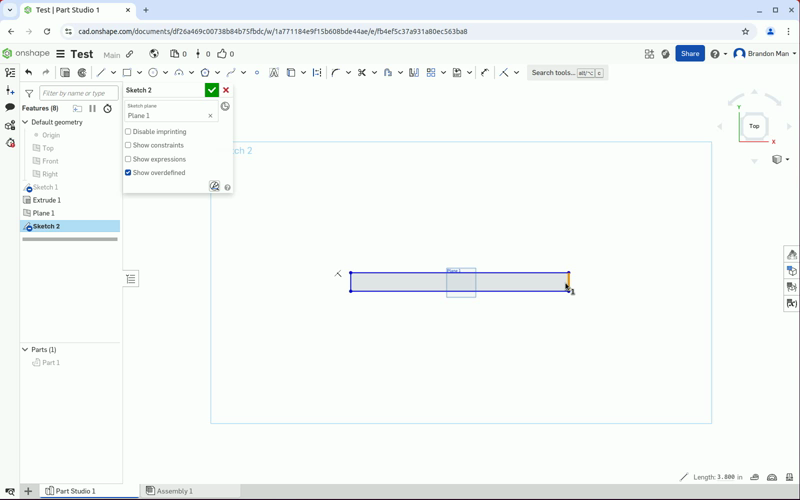
mouse_move(73, 352)
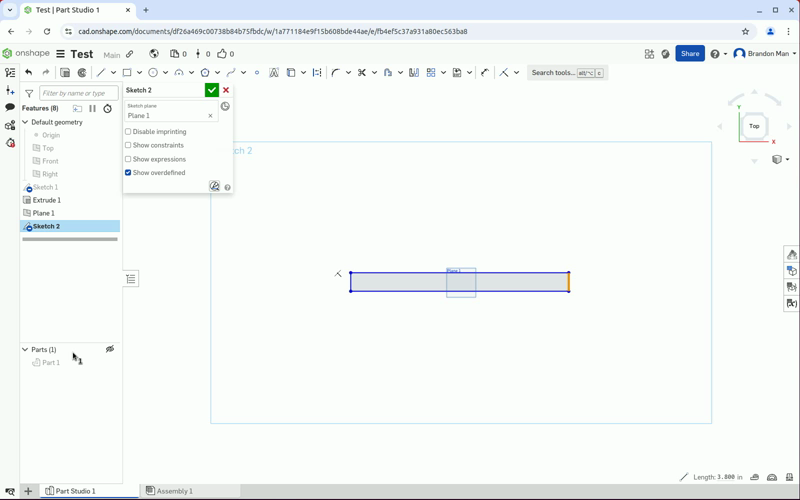
key(shift+y)
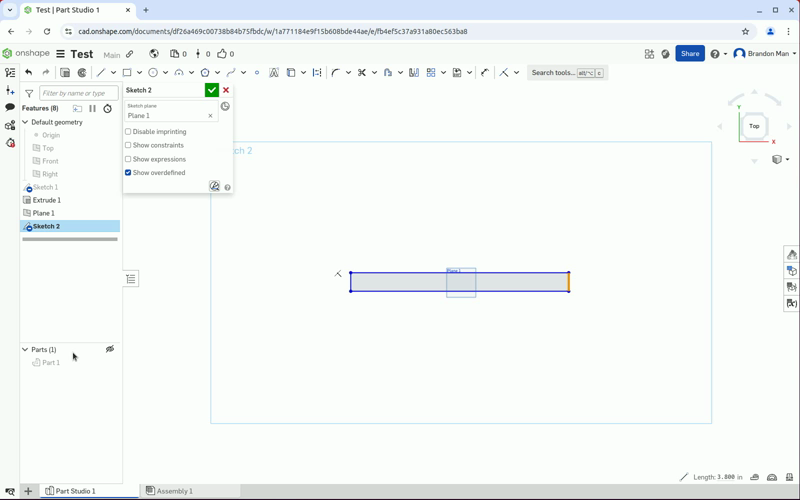
key(shift+e)
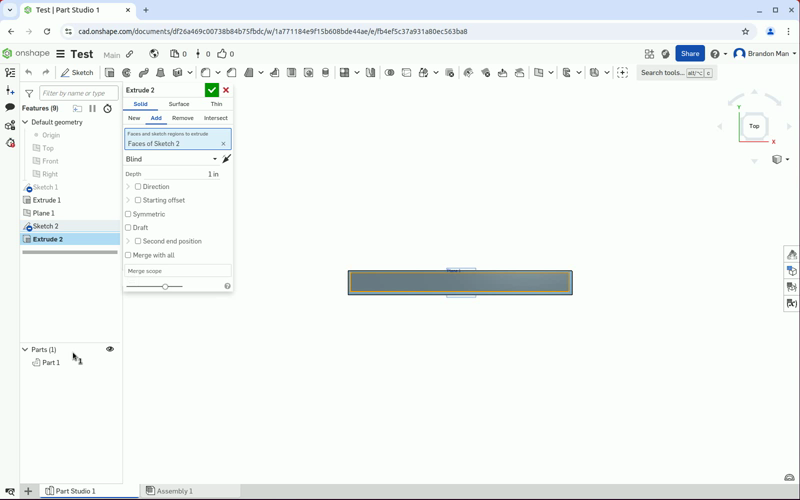
mouse_move(143, 106)
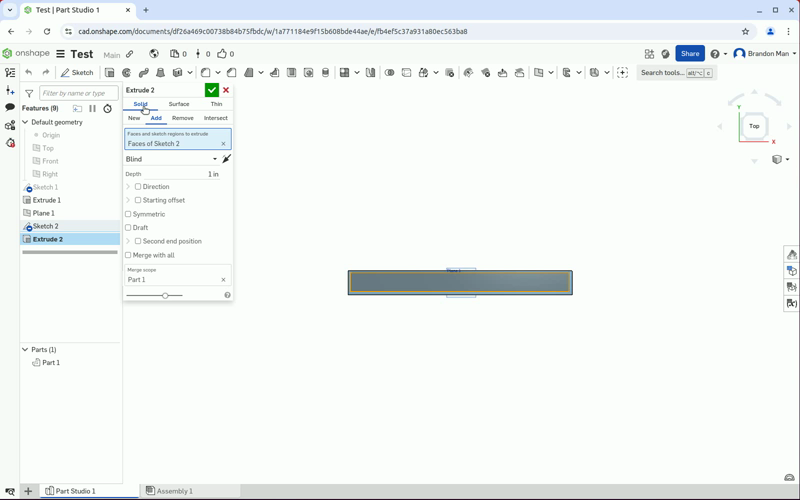
click(143, 106)
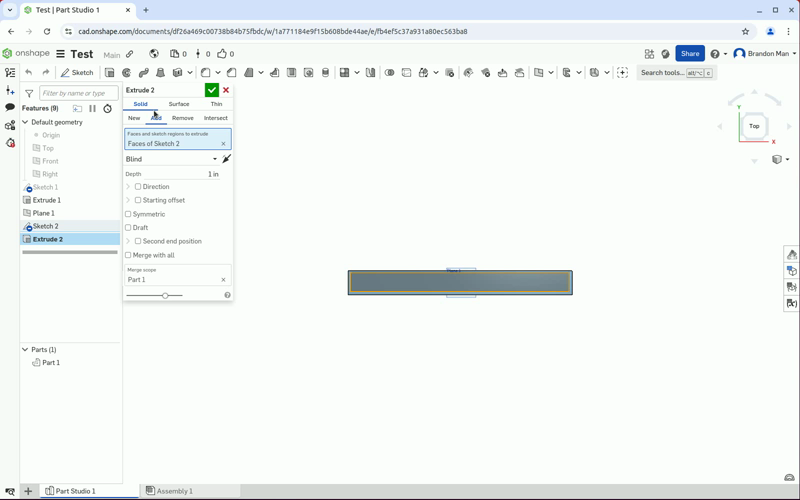
mouse_move(186, 120)
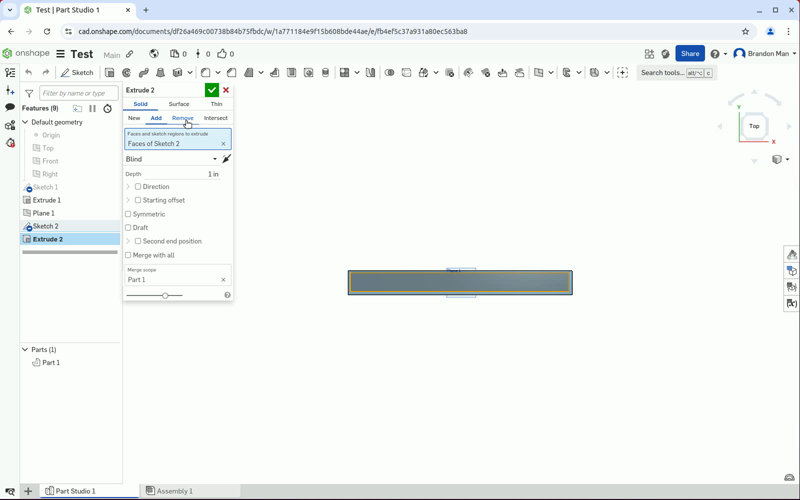
click(186, 120)
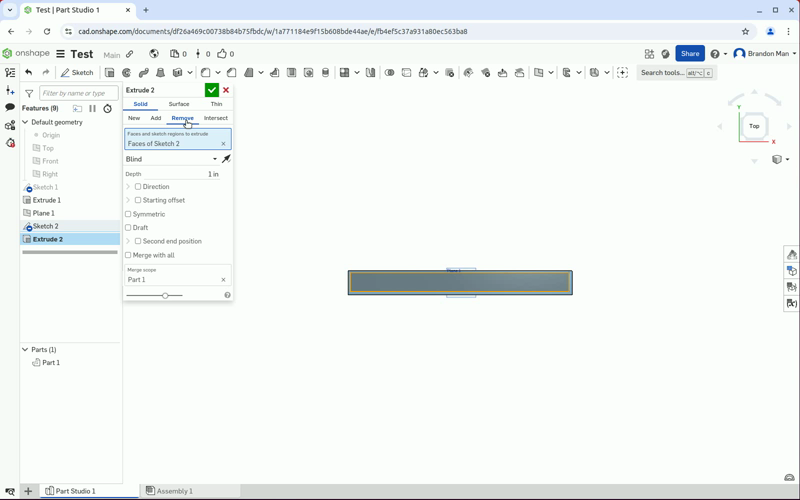
key(tab, 4)
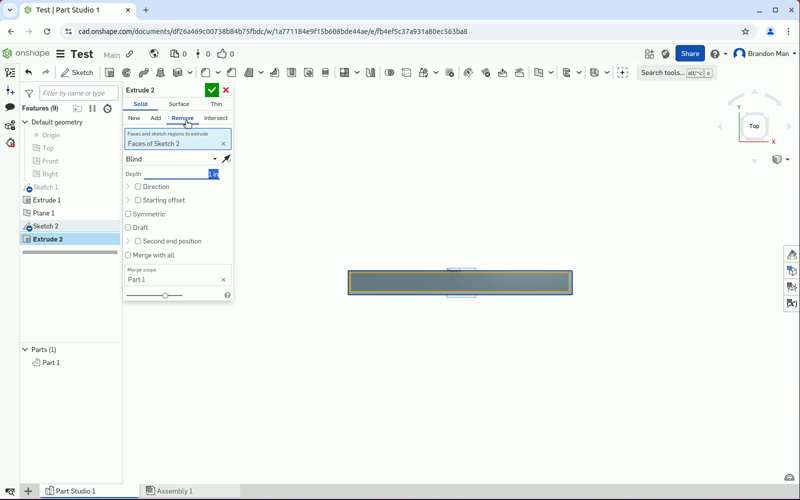
text(2.889)
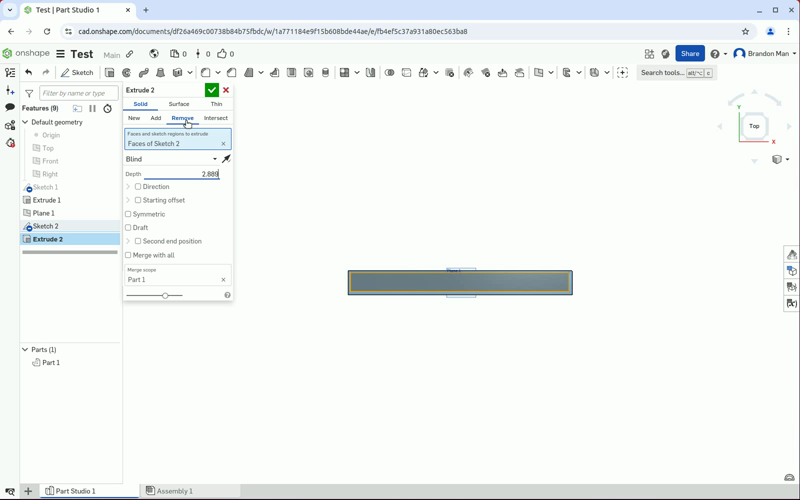
key(tab, 6)
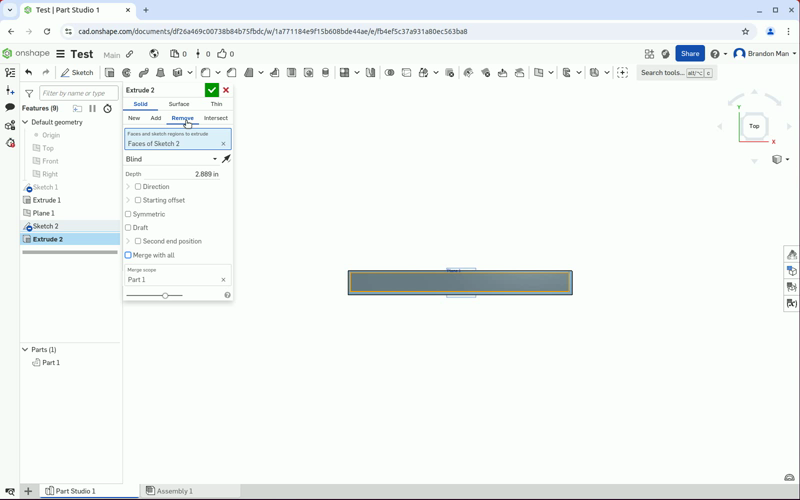
key(space)
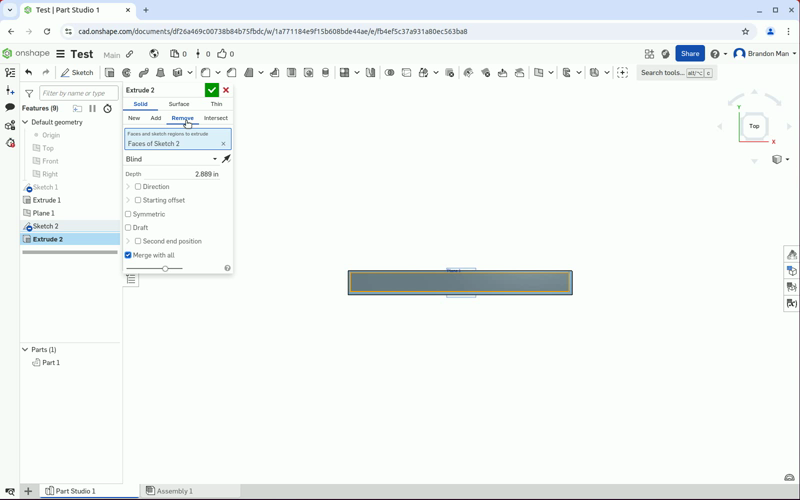
key(enter)
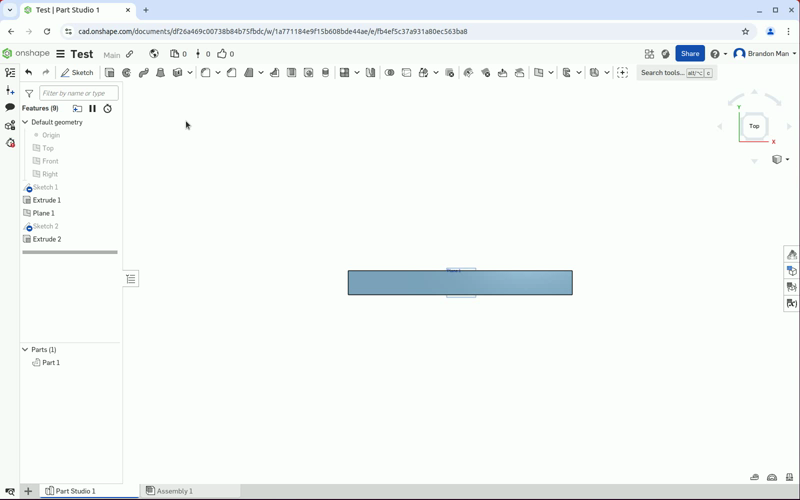
key(shift+h)
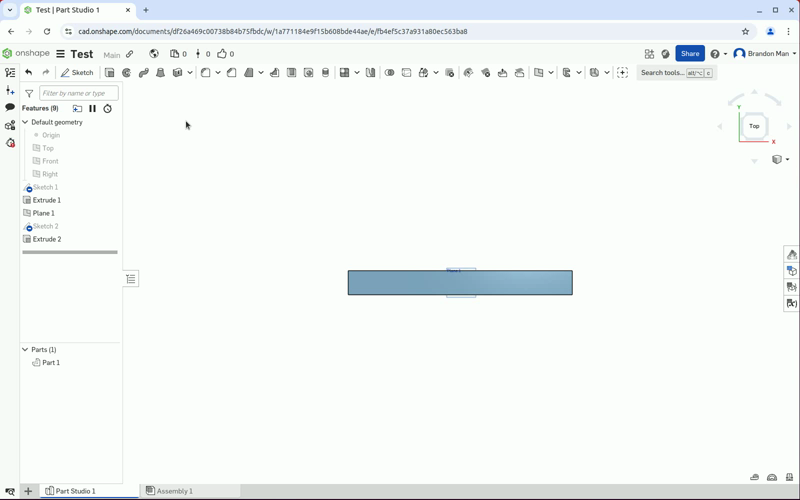
key(shift+h)
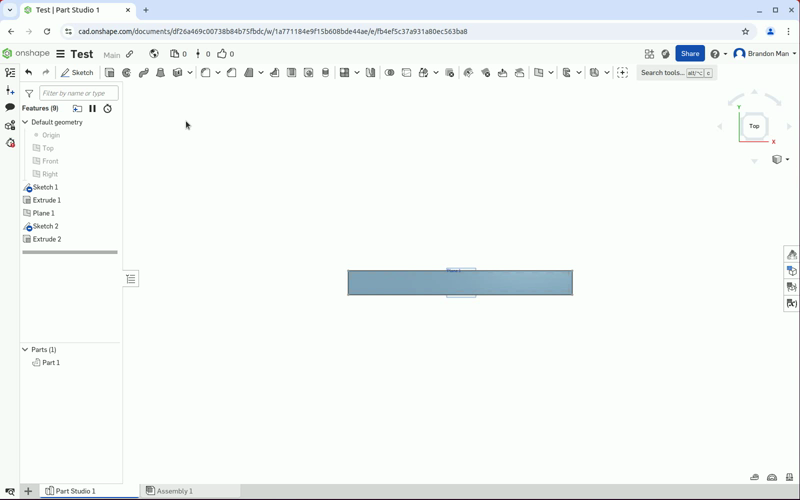
key(shift+7)
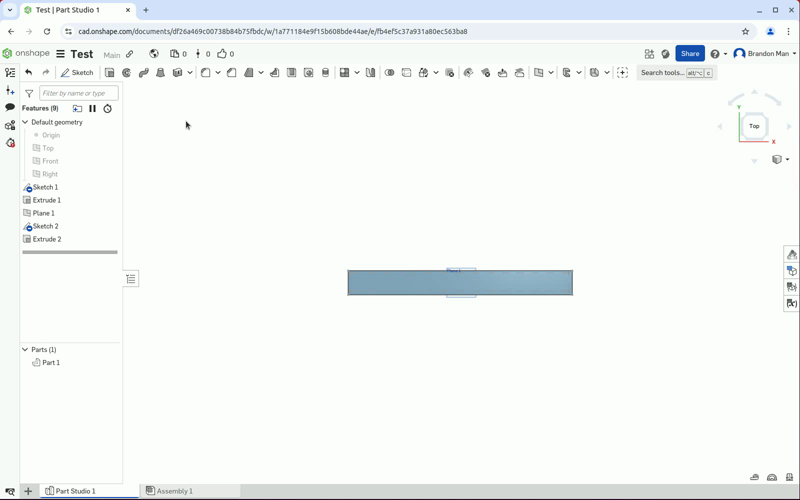
key(up, 3)
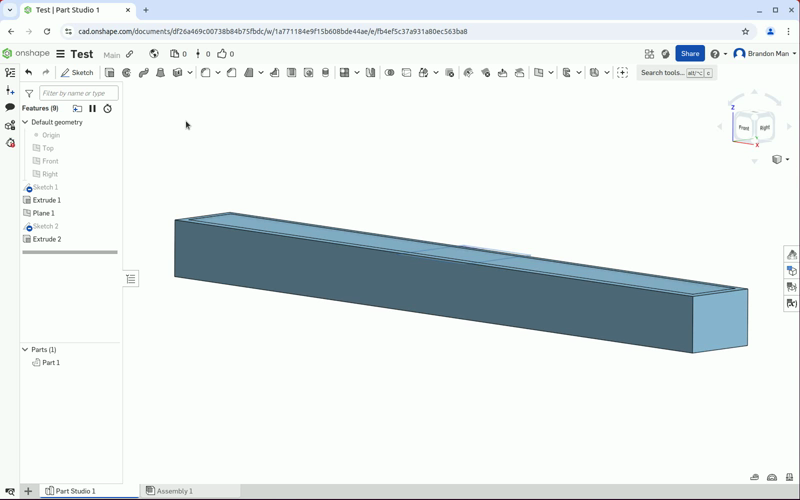
key(left, 3)
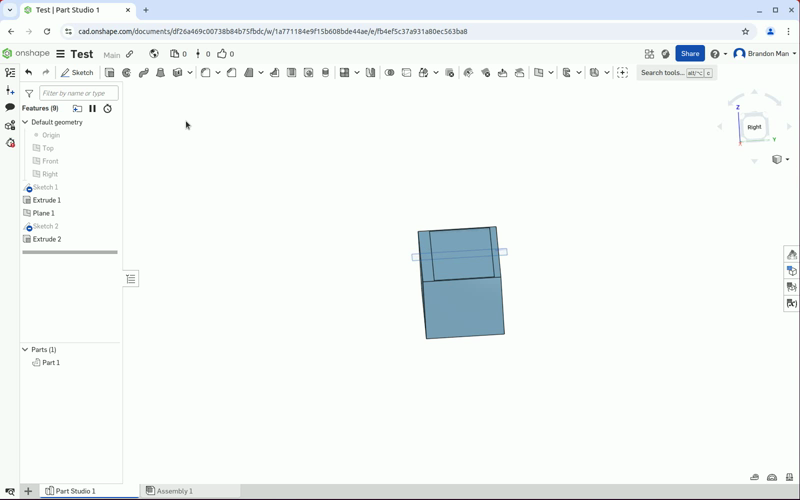
key(right, 3)
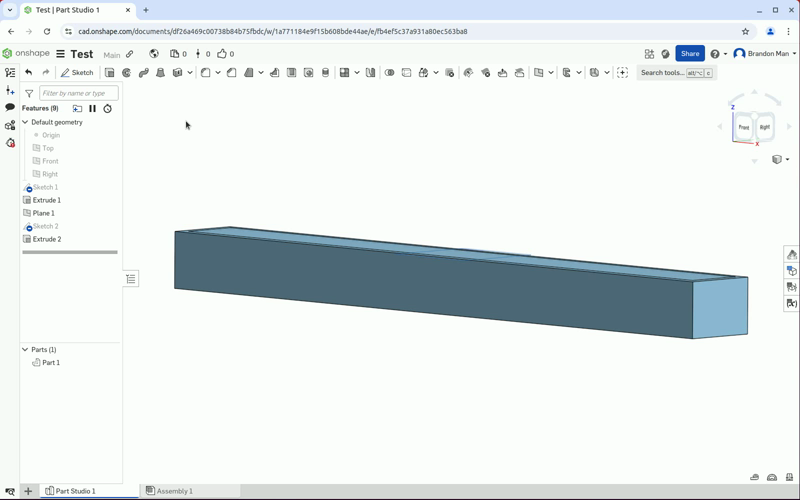
key(down, 3)
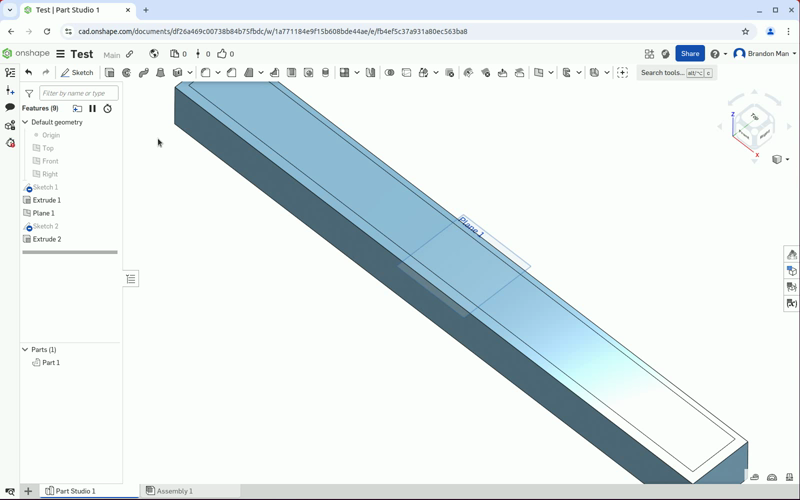
mouse_move(73, 189)
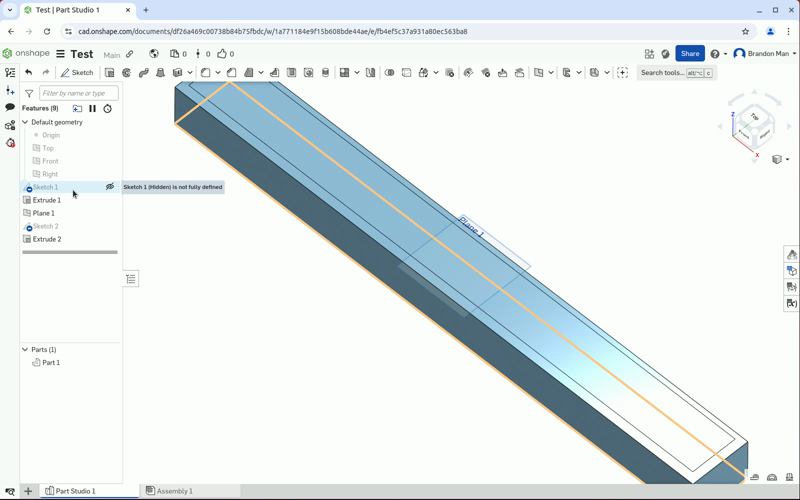
click(73, 189)